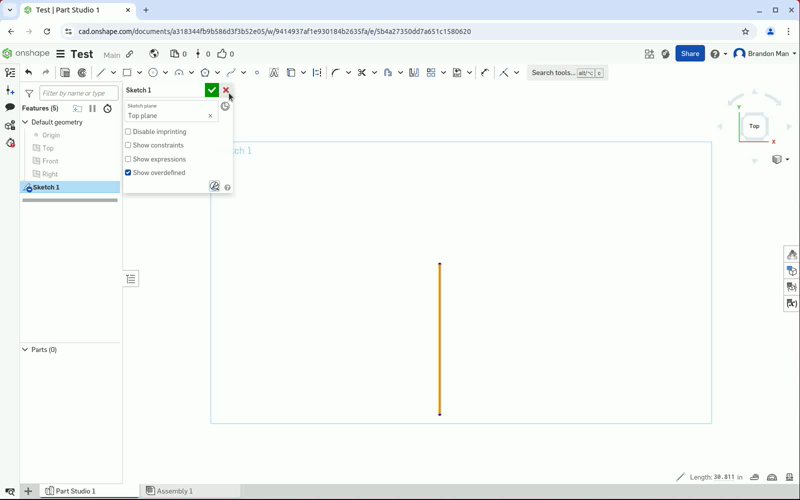
key(shift+h)
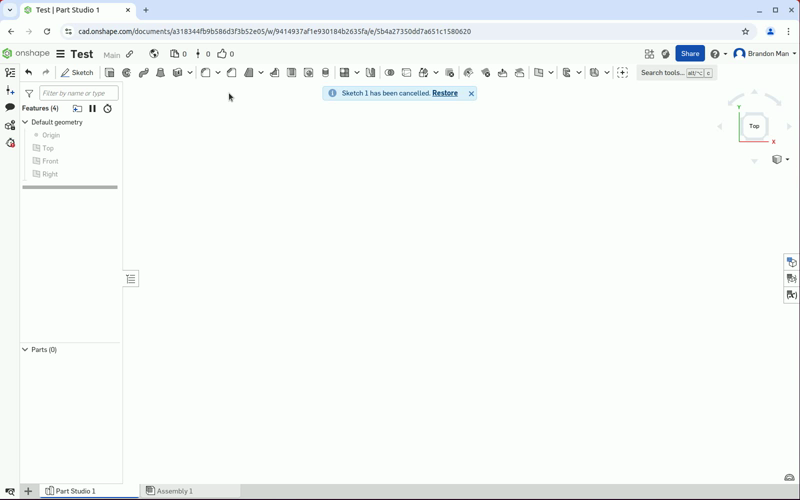
mouse_move(73, 352)
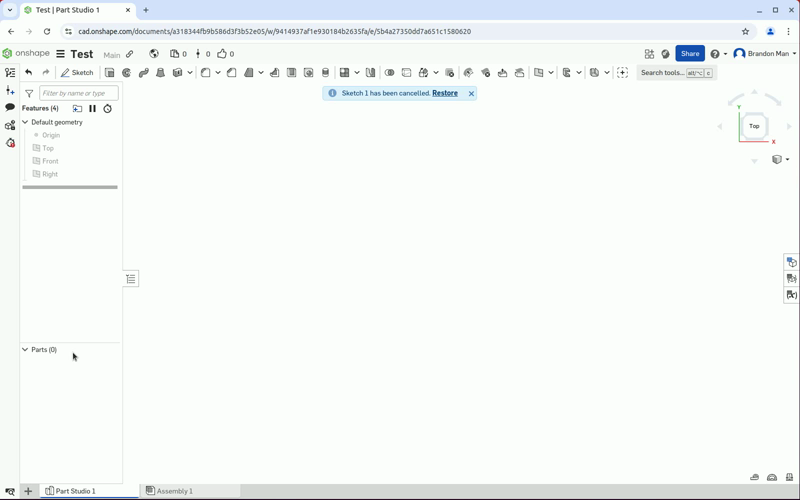
key(y)
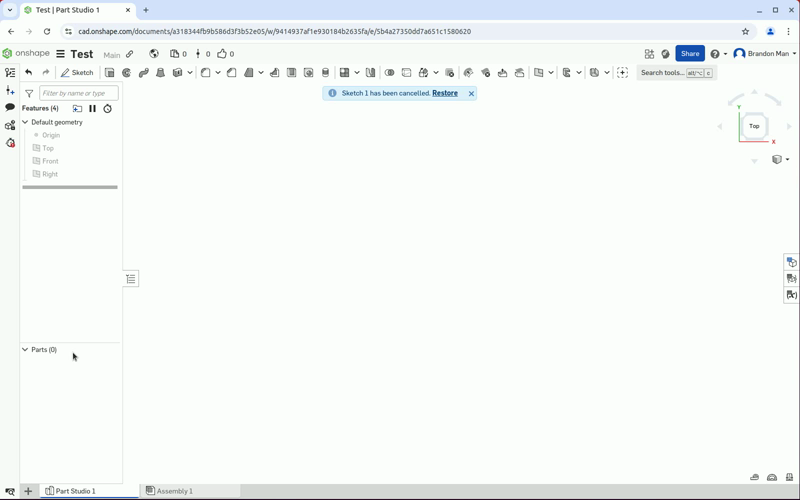
key(shift+p)
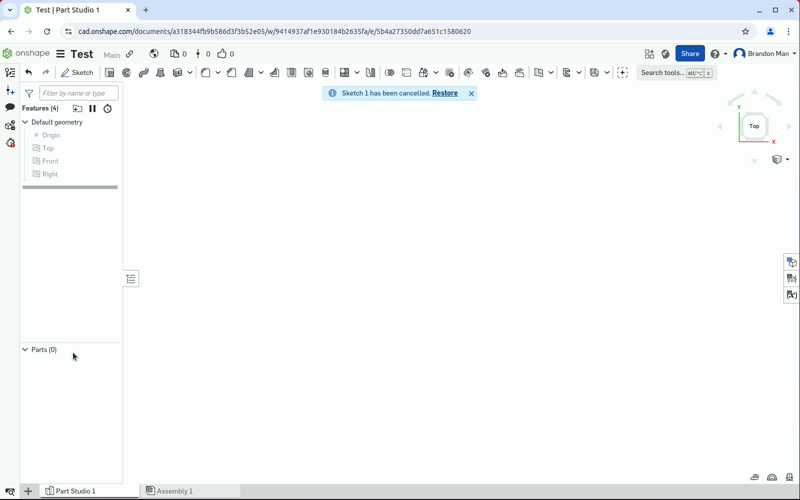
key(space)
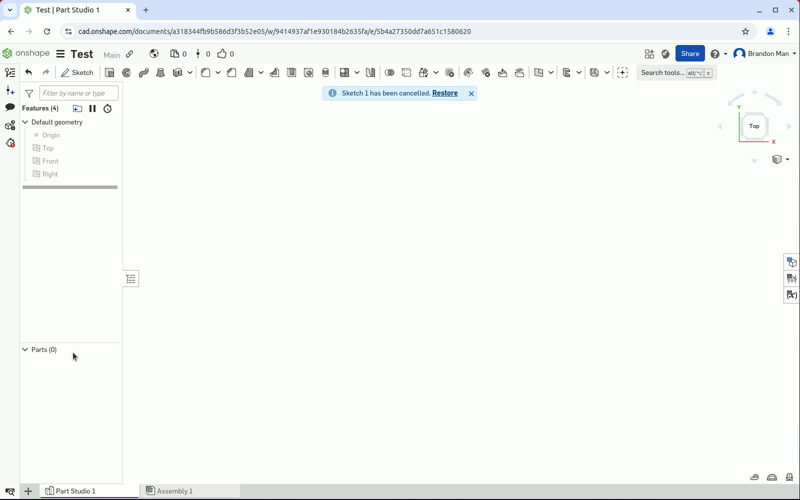
key_down(shift)
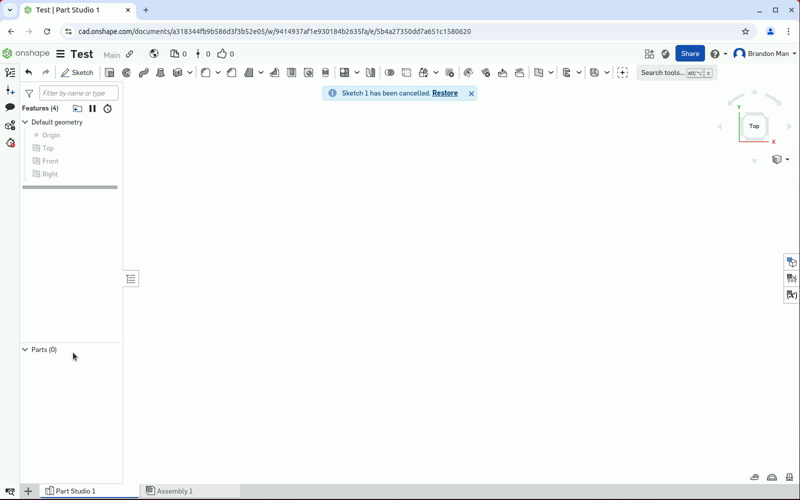
key(up)
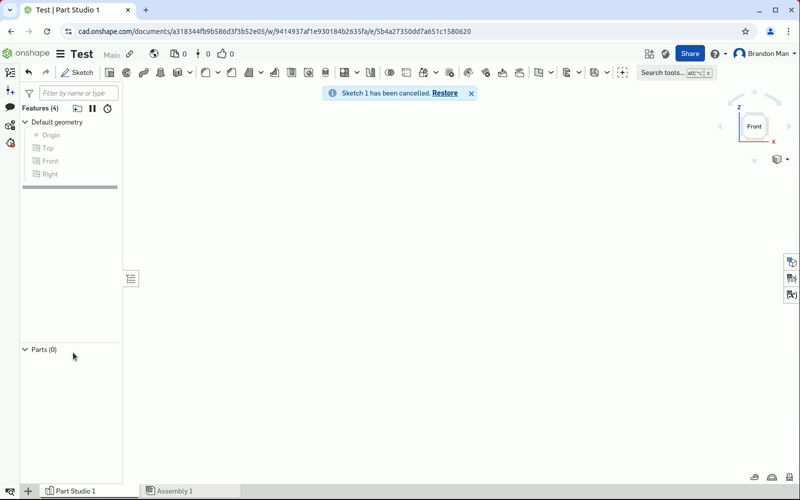
key_up(shift)
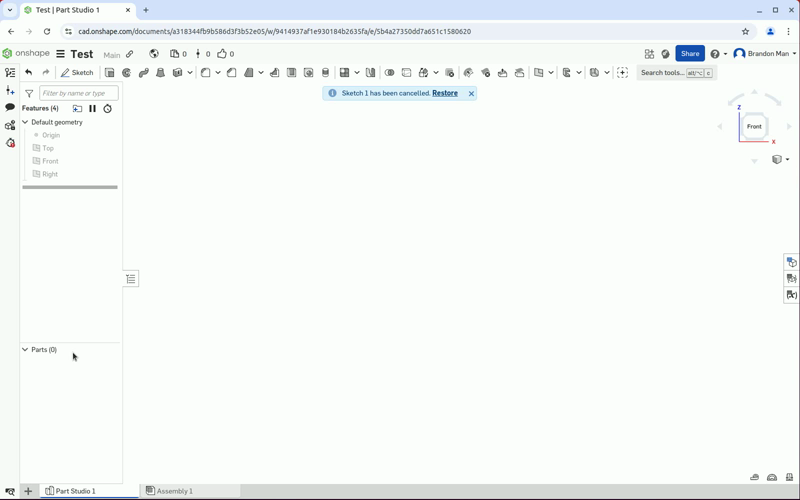
mouse_move(73, 352)
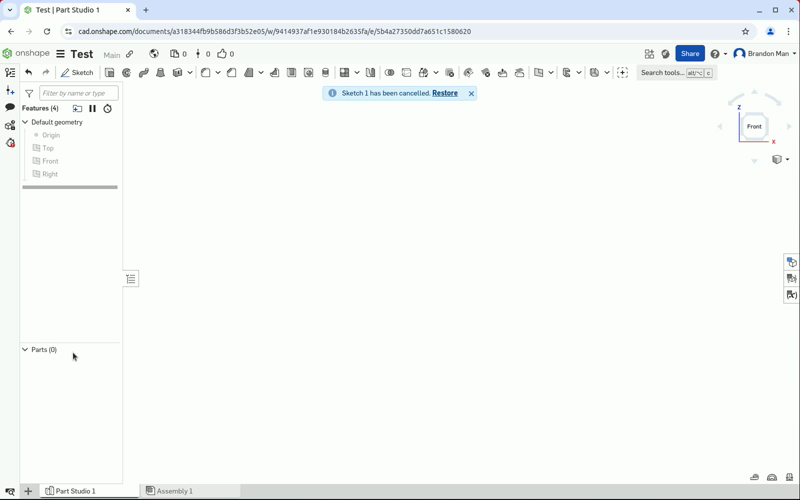
key(shift+y)
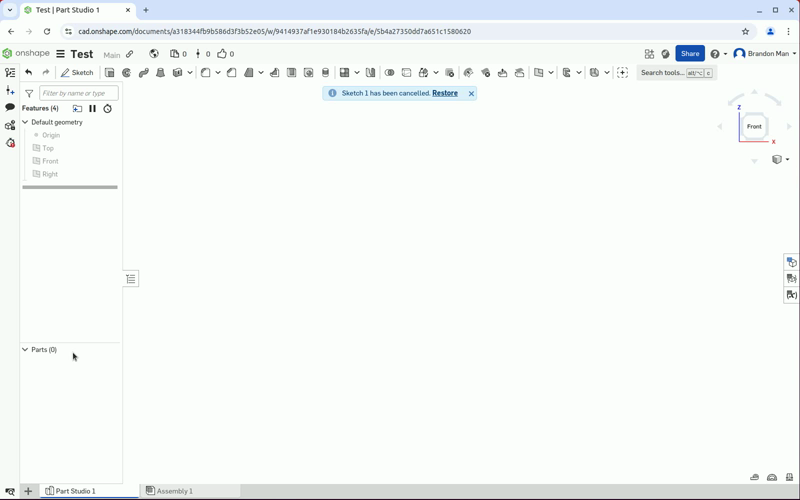
key(shift+s)
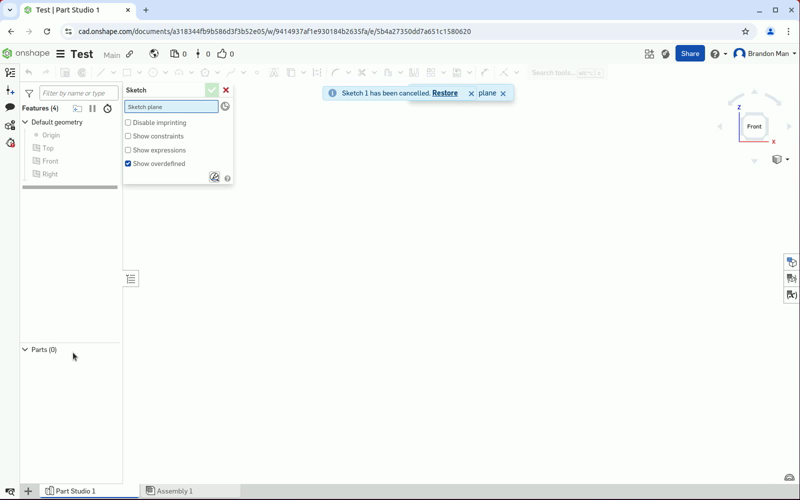
mouse_move(73, 163)
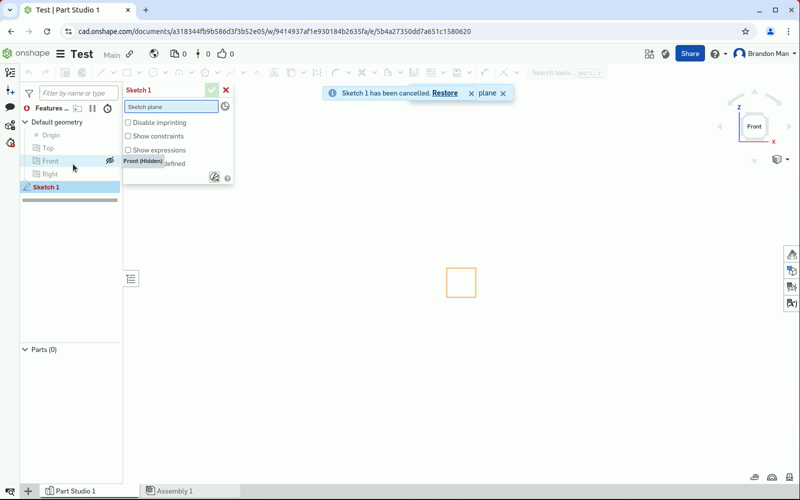
click(73, 163)
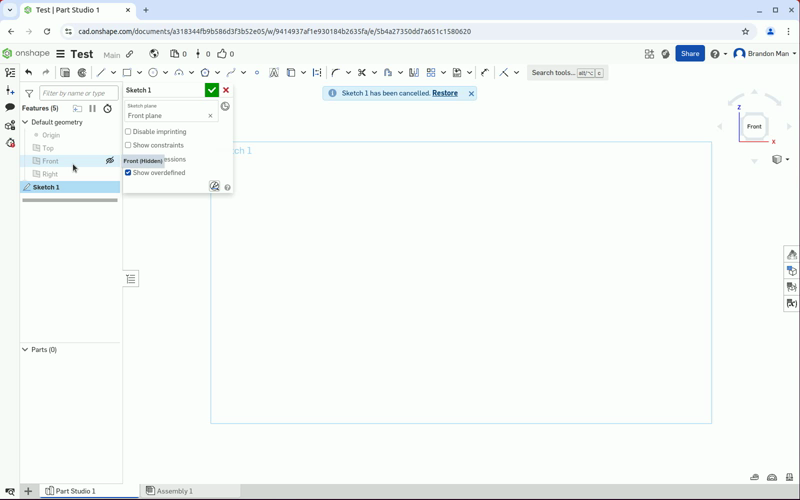
mouse_move(73, 352)
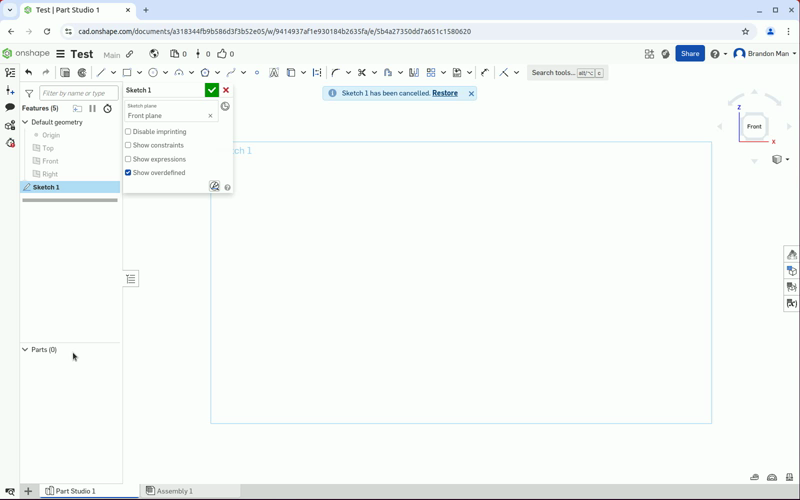
key(y)
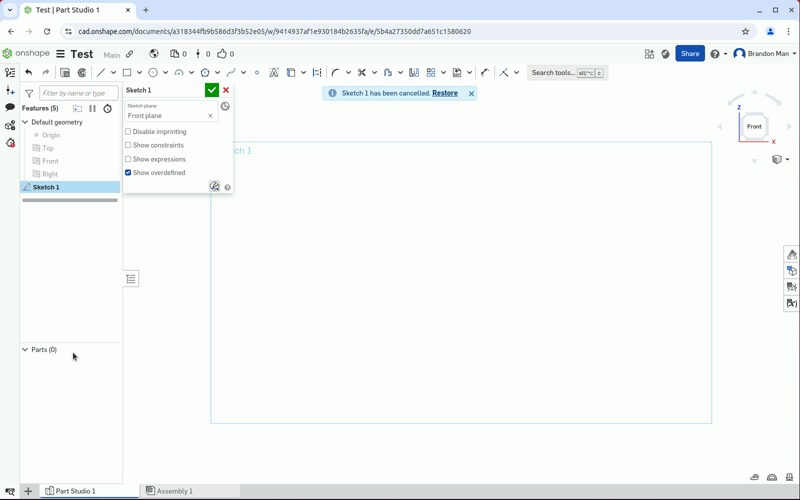
key(l)
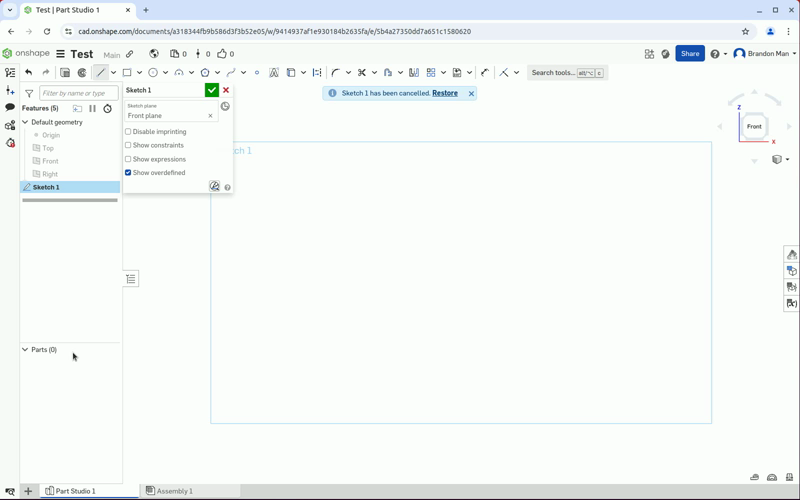
key_down(shift)
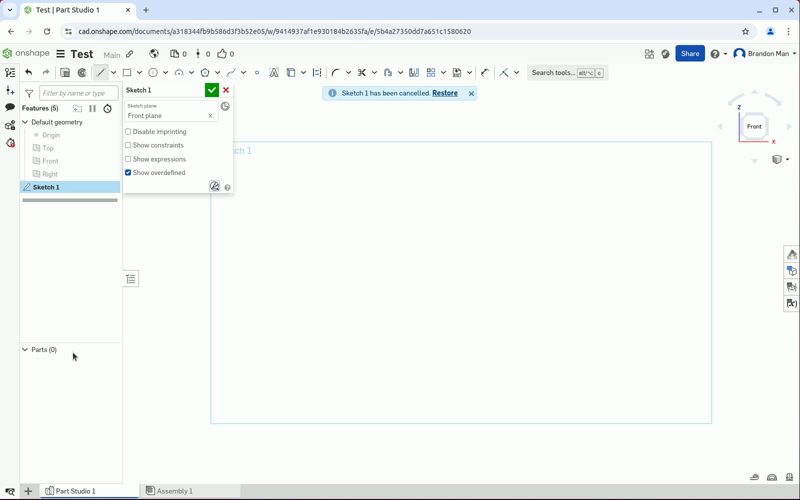
mouse_move(460, 293)
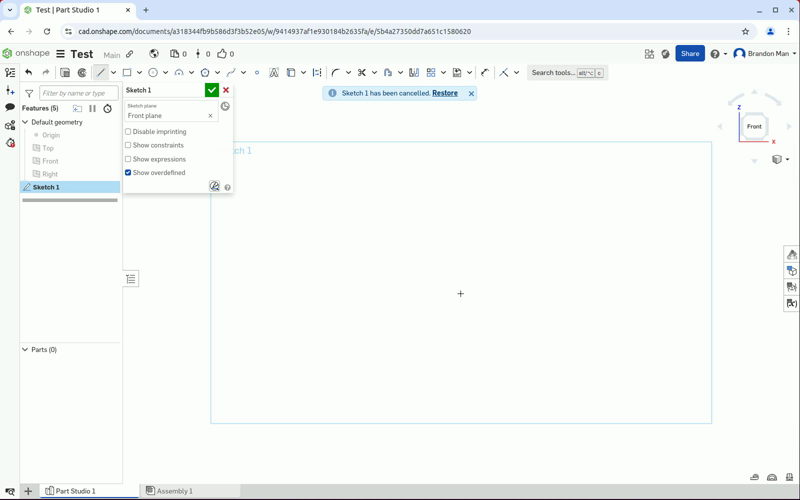
click(460, 293)
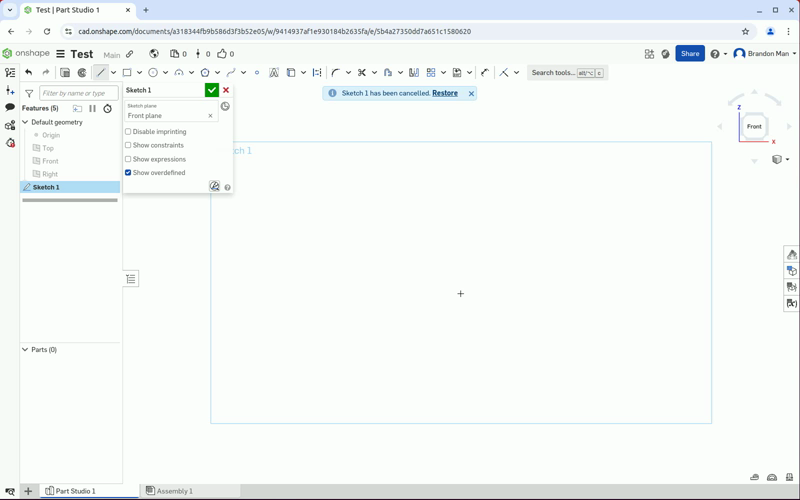
key_up(shift)
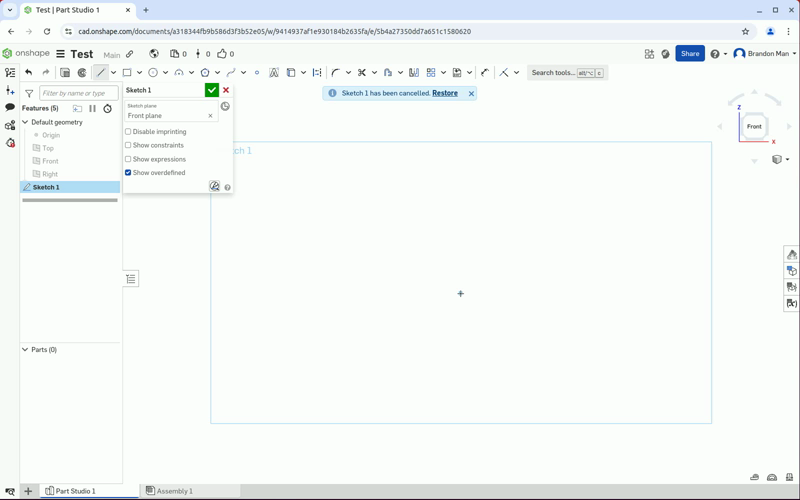
key_down(shift)
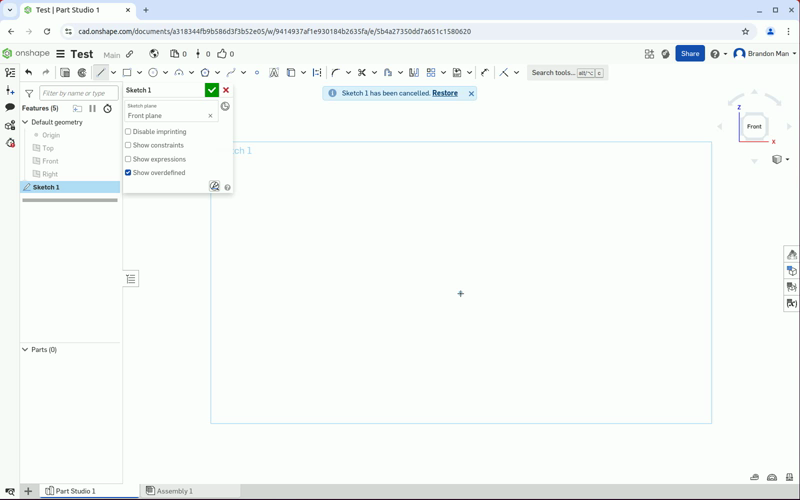
mouse_move(562, 293)
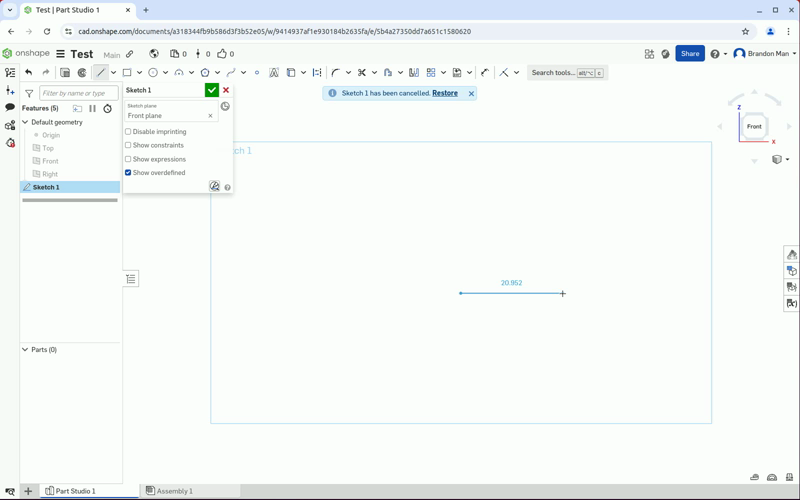
click(562, 293)
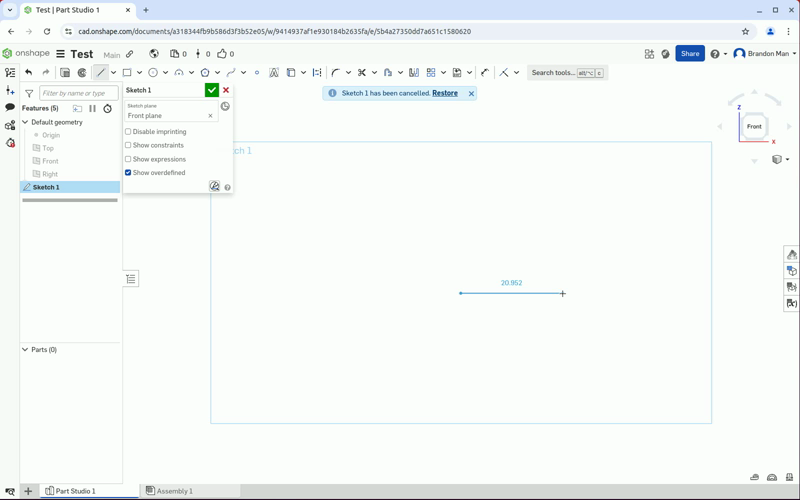
key_up(shift)
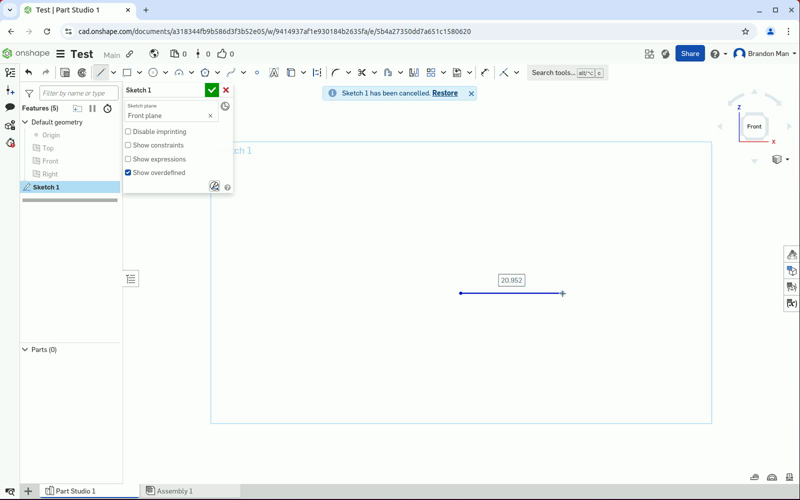
key(esc)
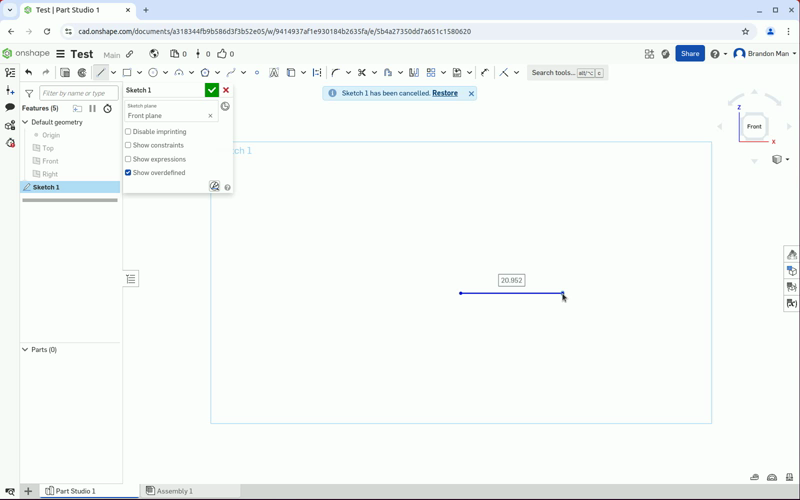
key(a)
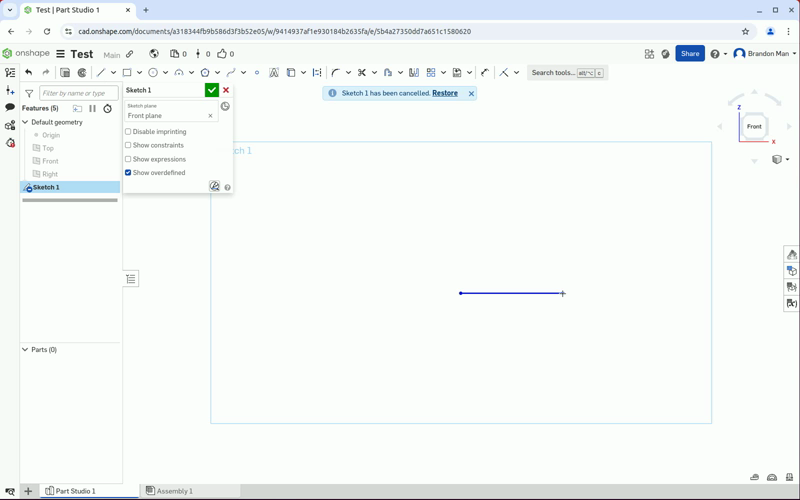
mouse_move(562, 293)
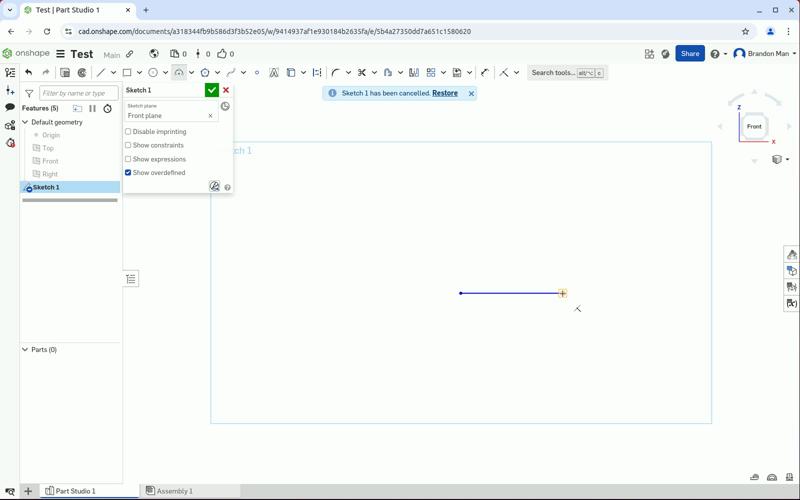
click(562, 293)
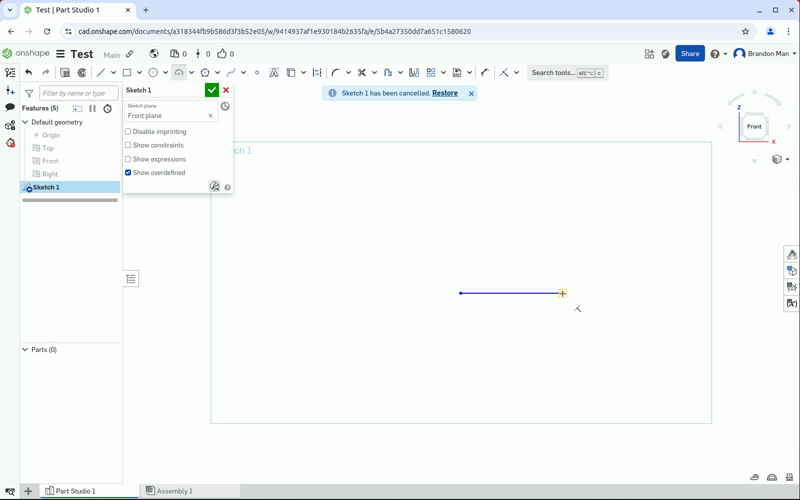
key_down(shift)
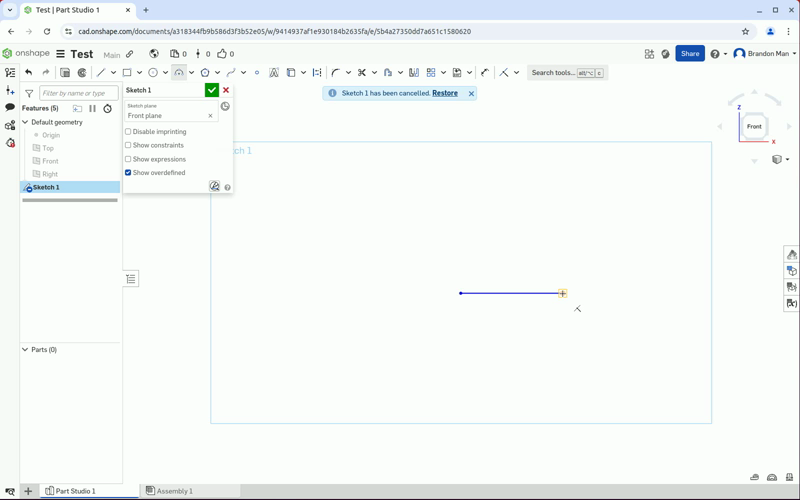
mouse_move(562, 272)
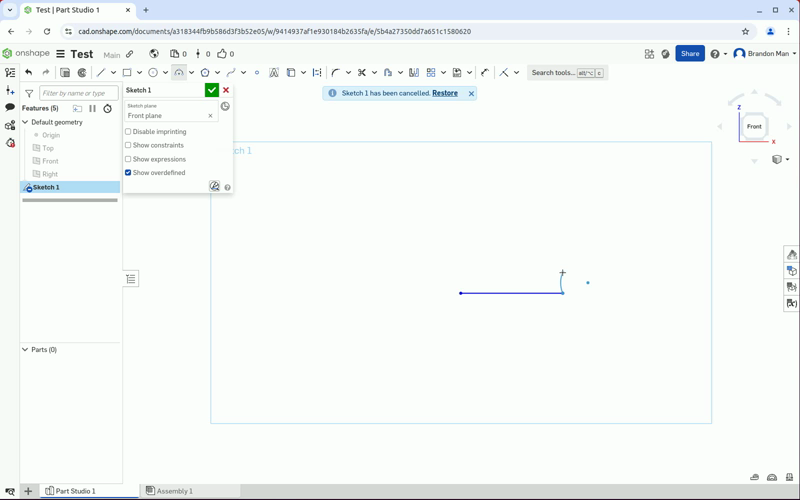
click(562, 272)
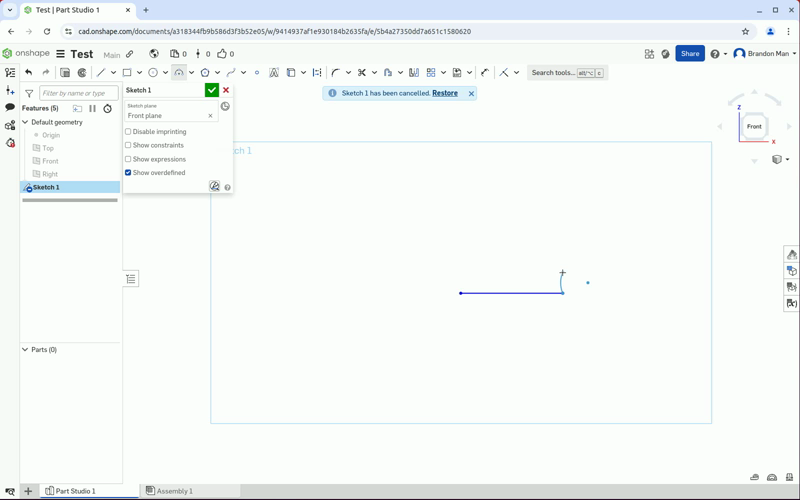
mouse_move(573, 282)
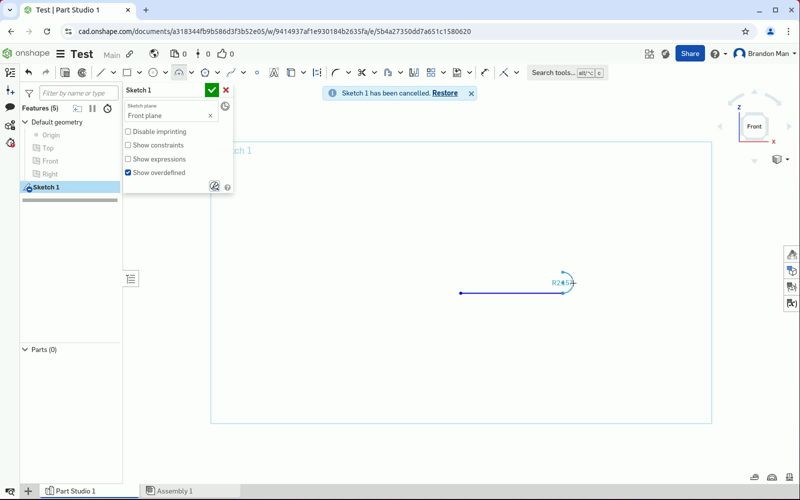
click(573, 282)
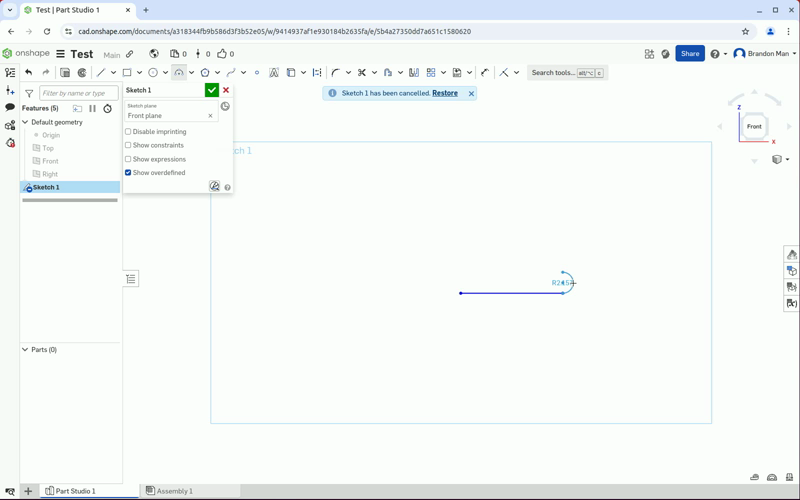
key_up(shift)
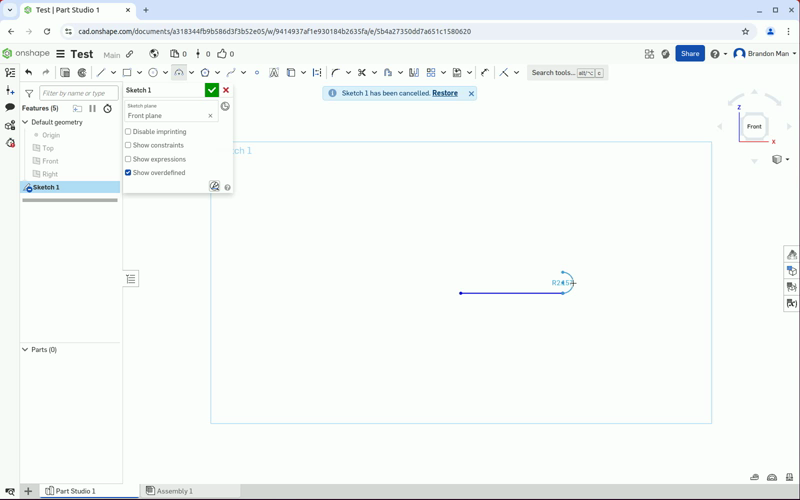
key(esc)
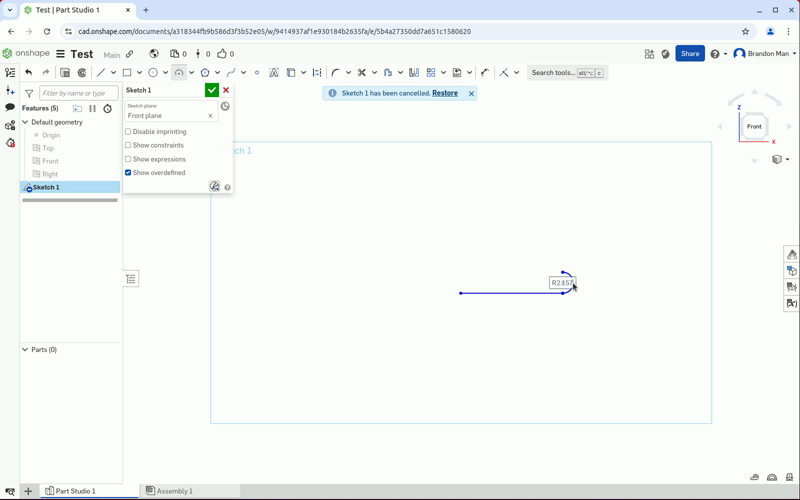
key(l)
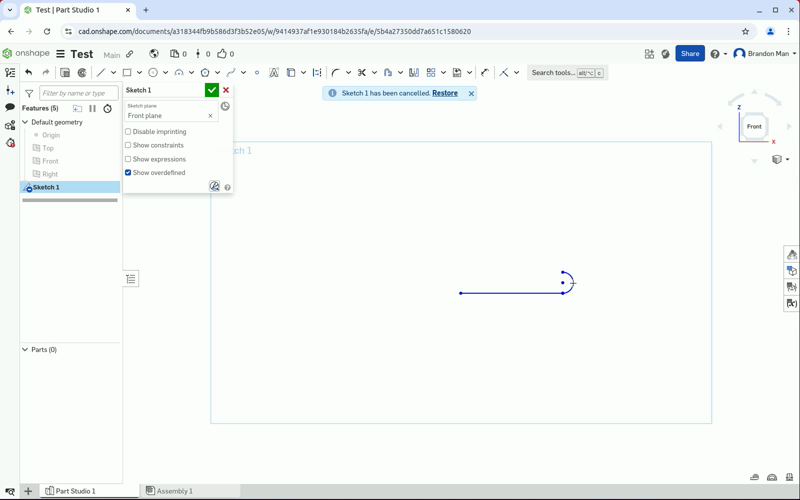
mouse_move(562, 272)
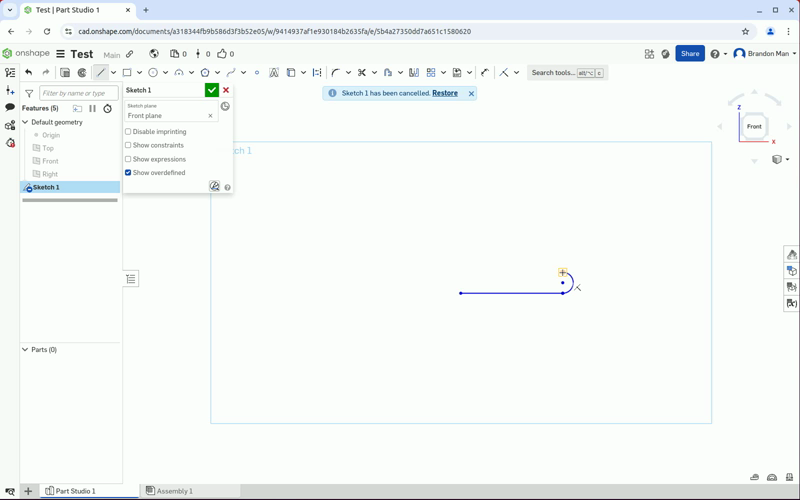
click(562, 272)
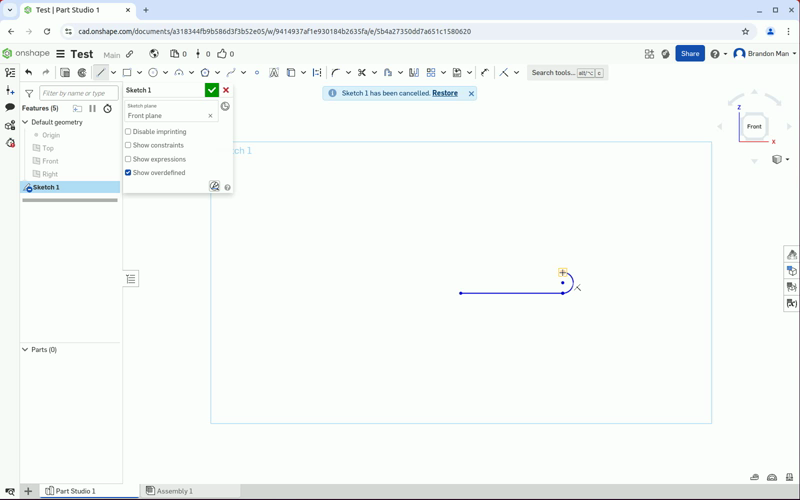
key_down(shift)
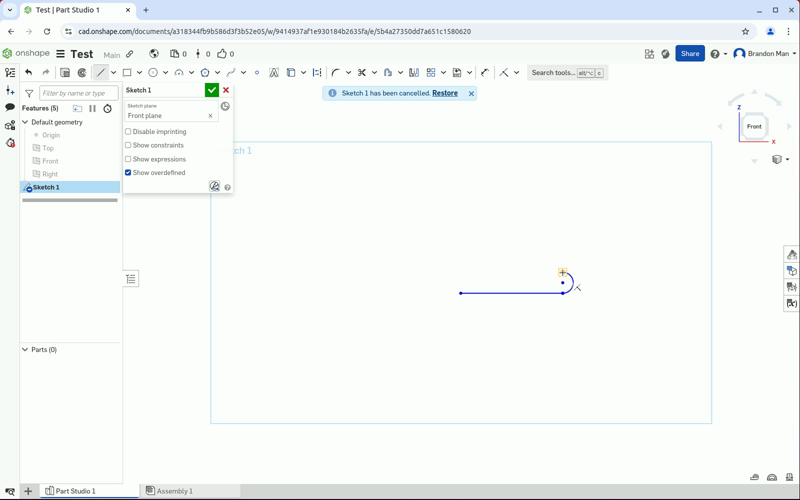
mouse_move(460, 272)
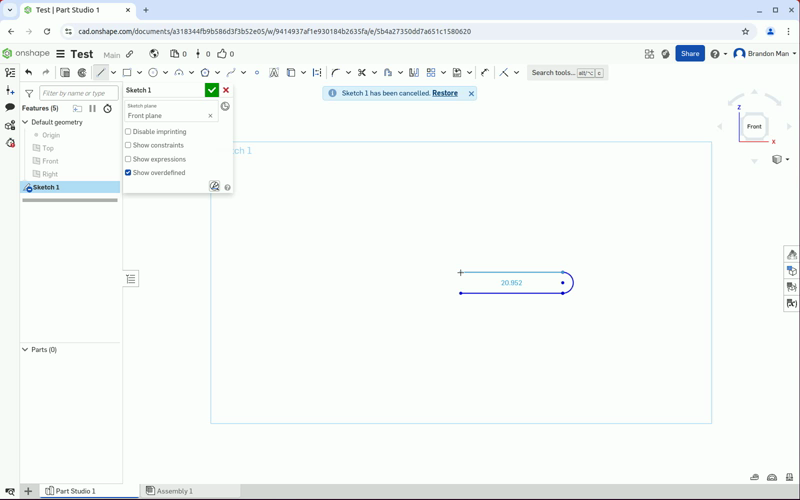
click(460, 272)
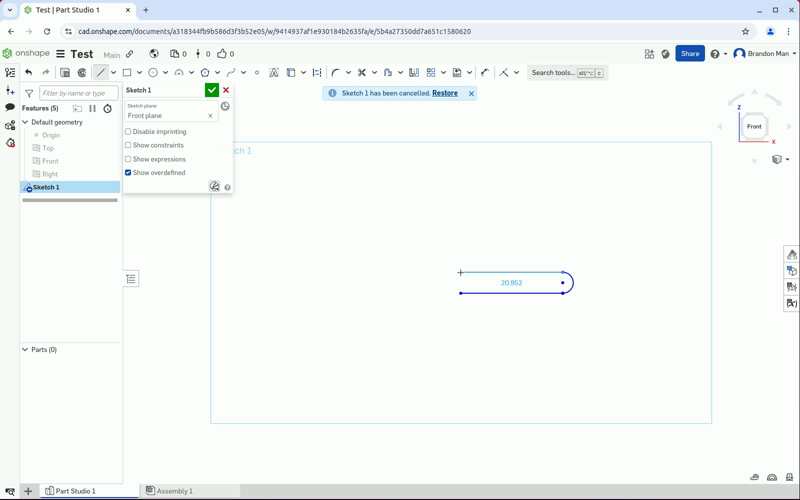
key_up(shift)
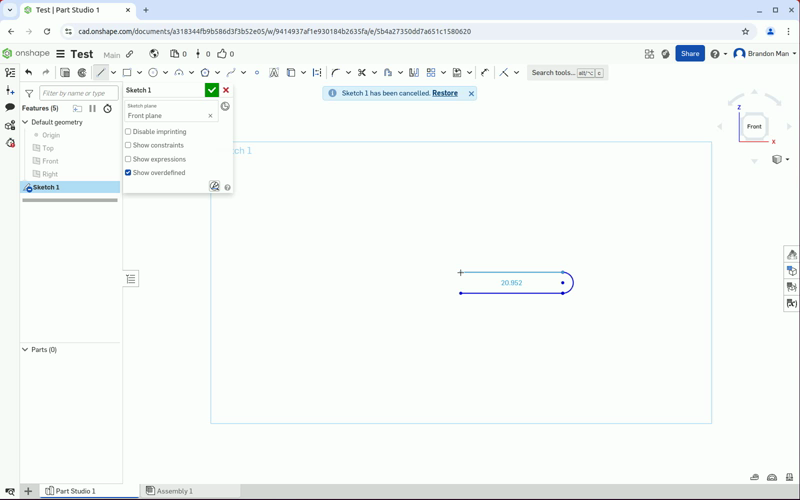
key(esc)
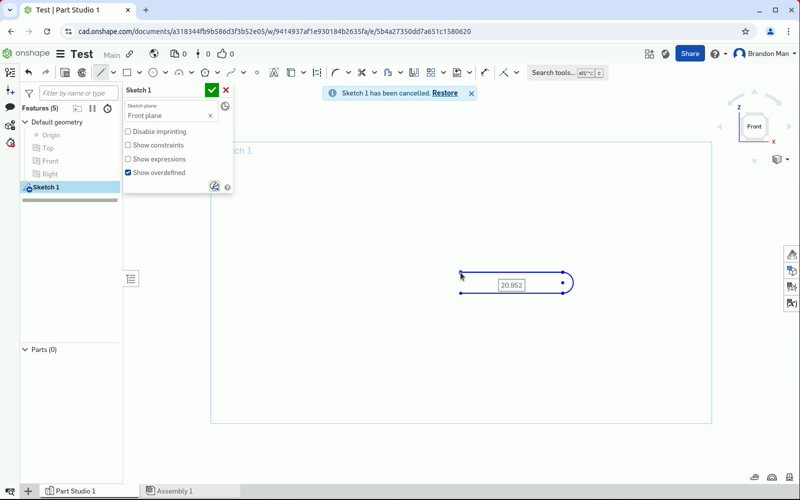
key(a)
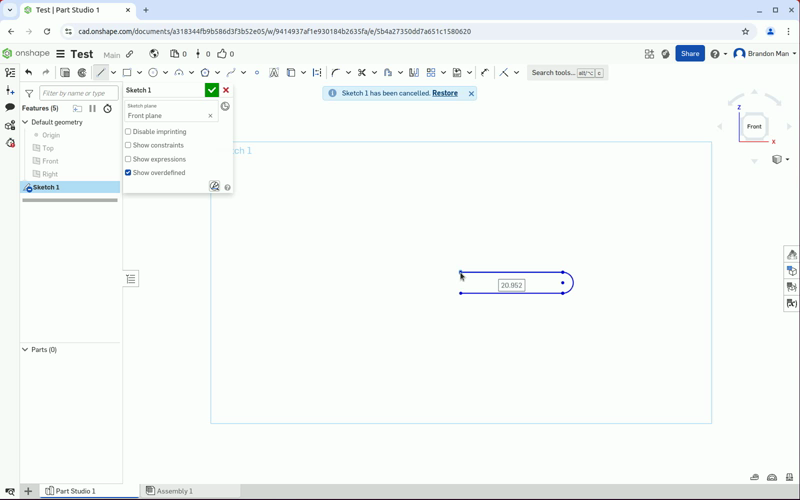
mouse_move(460, 272)
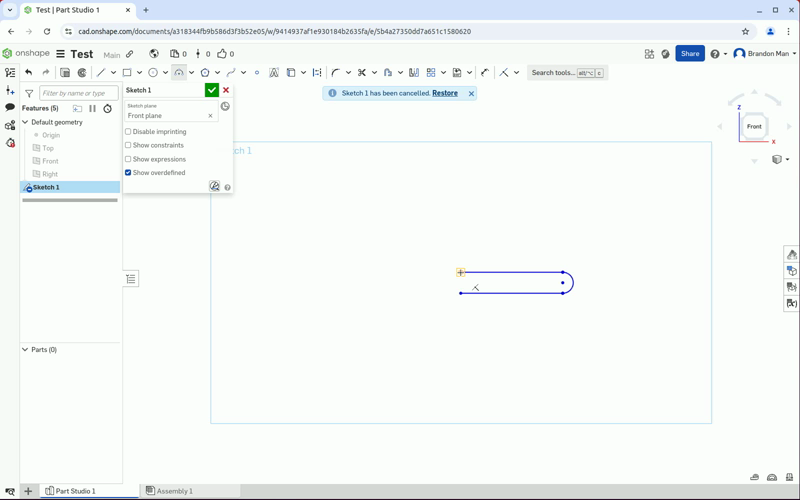
click(460, 272)
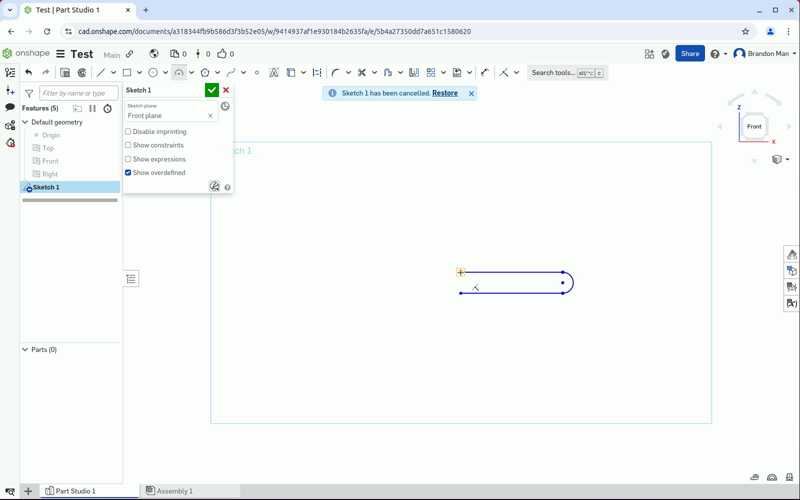
mouse_move(460, 293)
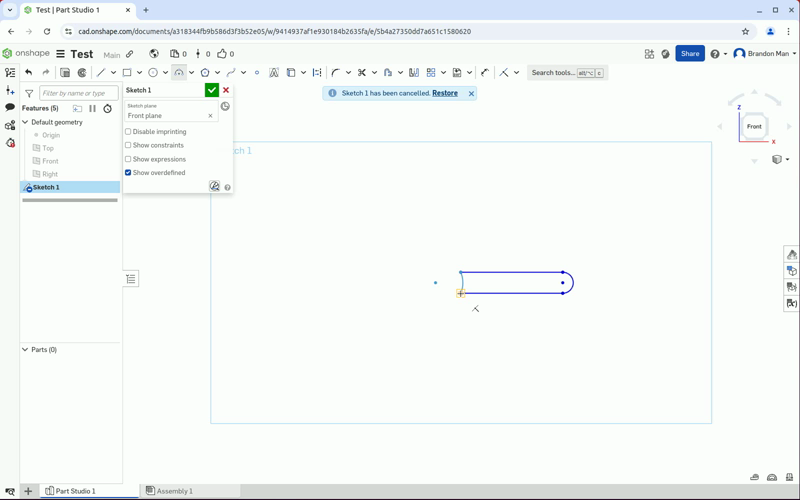
click(460, 293)
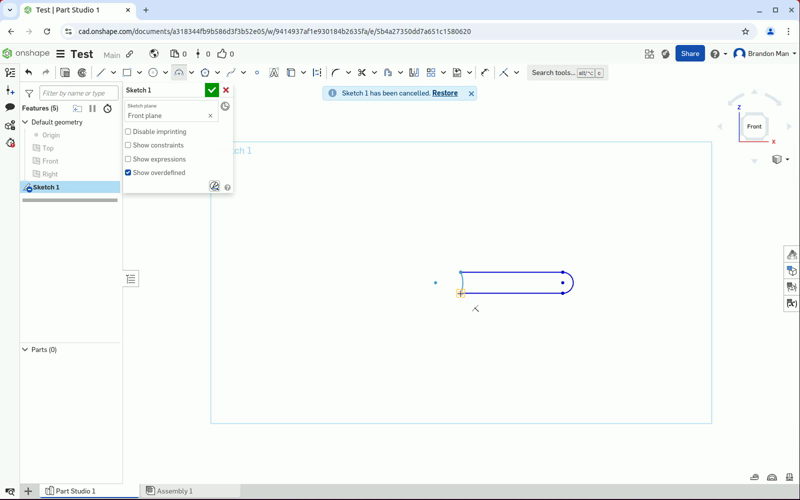
key_down(shift)
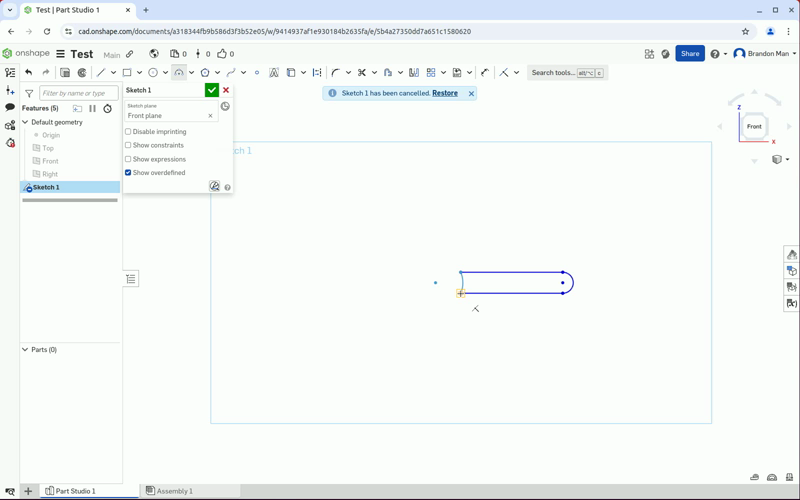
mouse_move(450, 282)
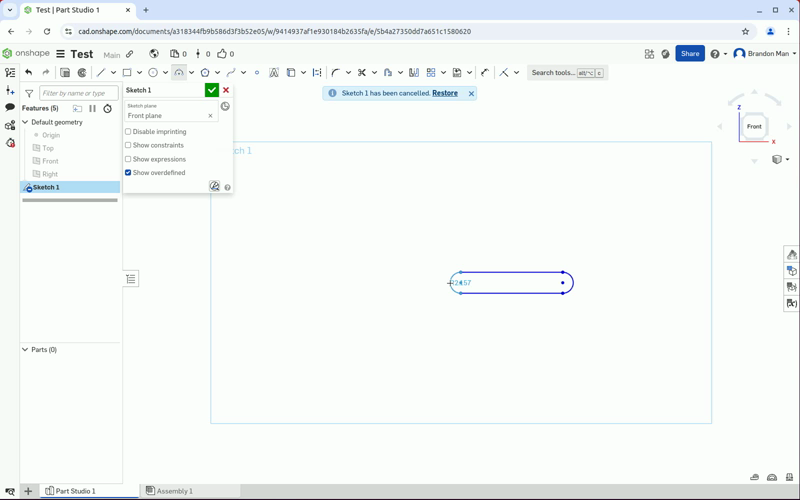
click(450, 282)
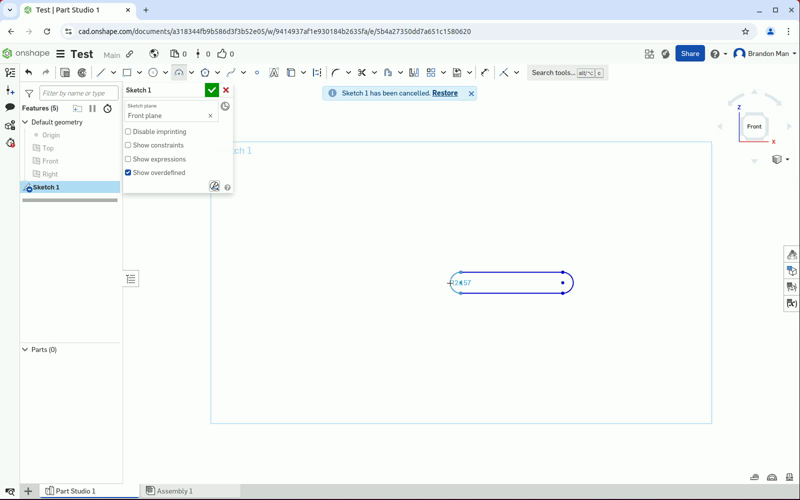
key_up(shift)
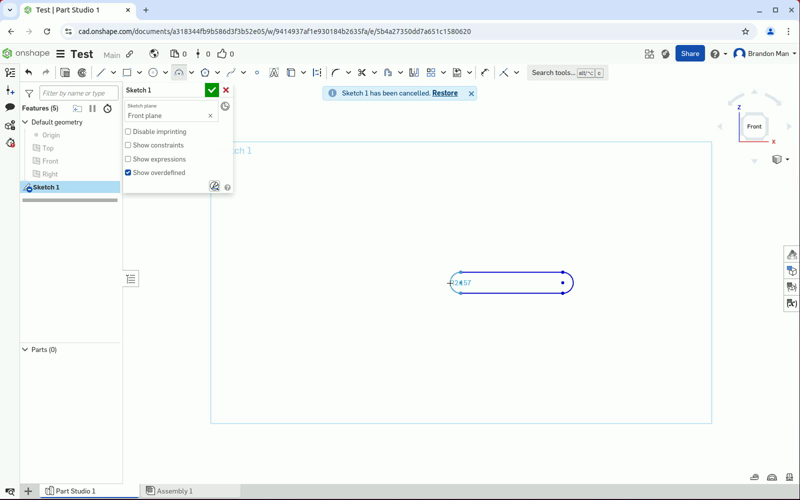
key(esc)
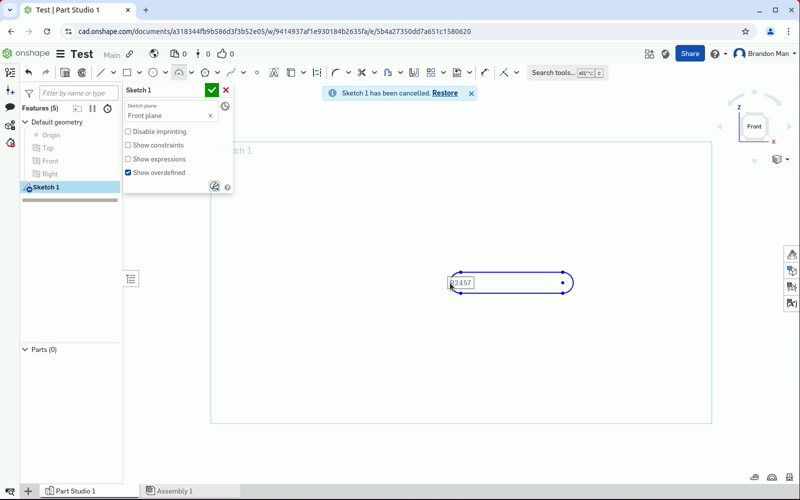
key(c)
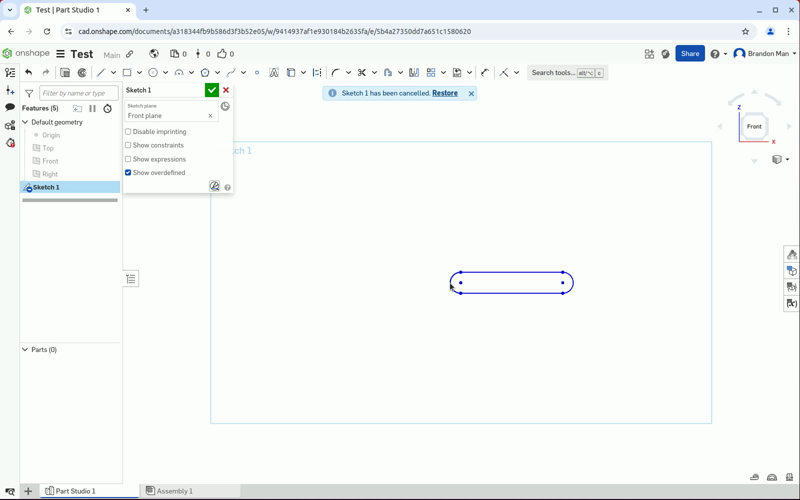
key_down(shift)
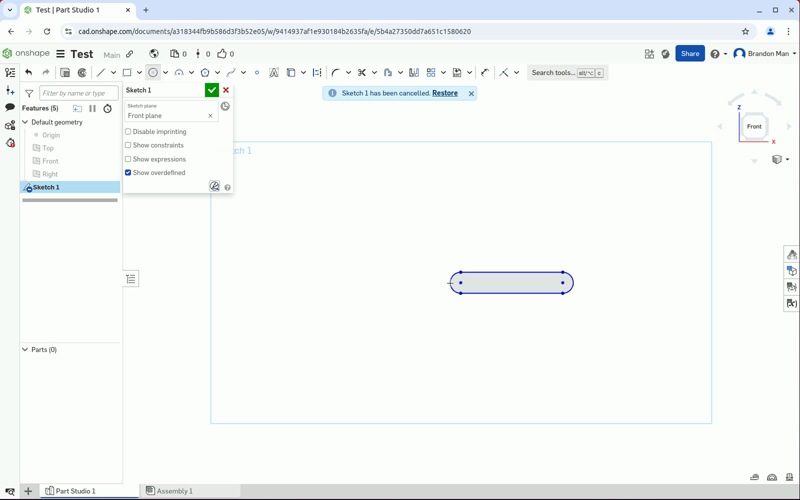
mouse_move(460, 282)
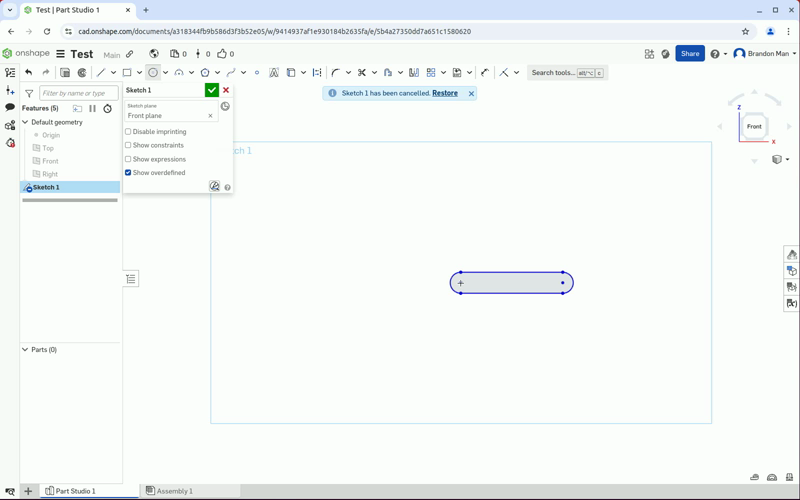
click(460, 282)
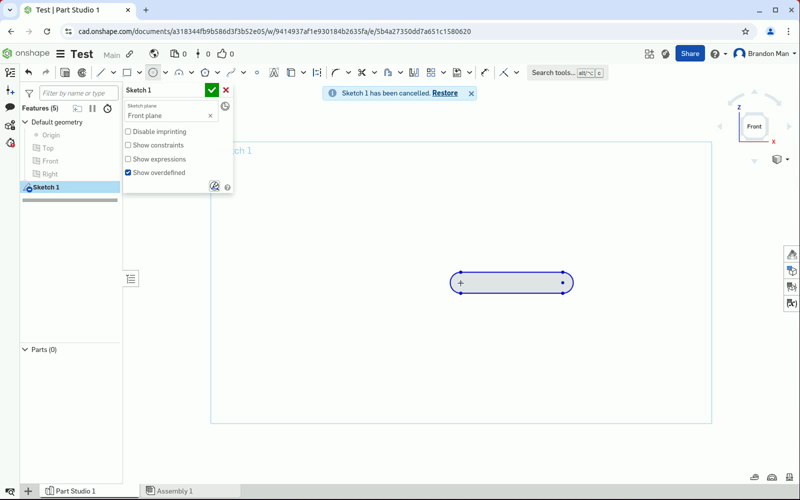
key_up(shift)
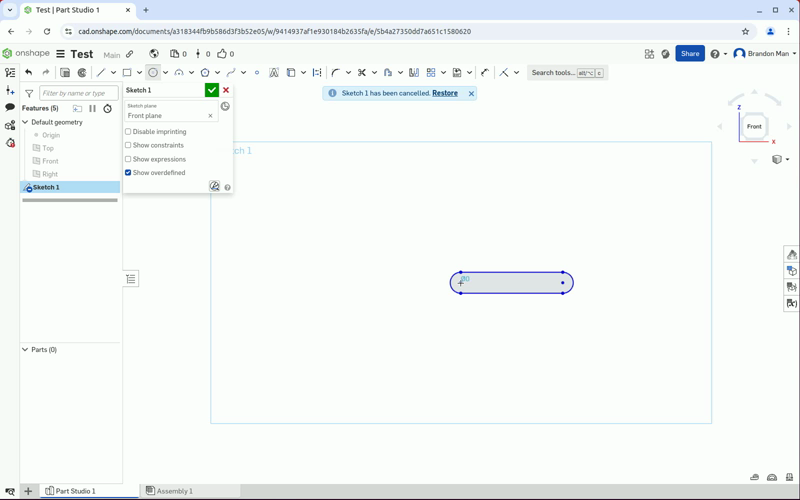
mouse_move(466, 282)
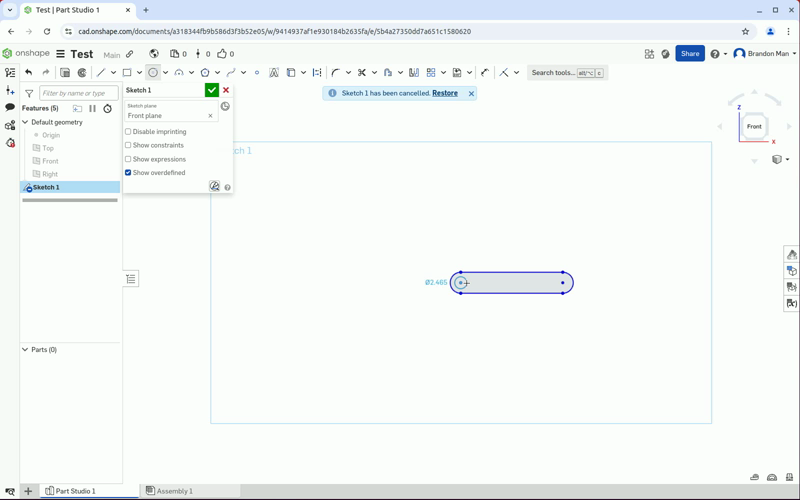
click(466, 282)
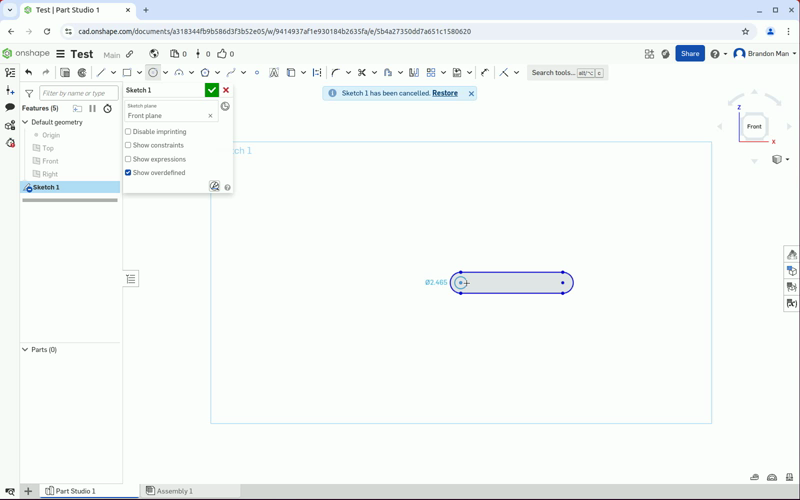
key(esc)
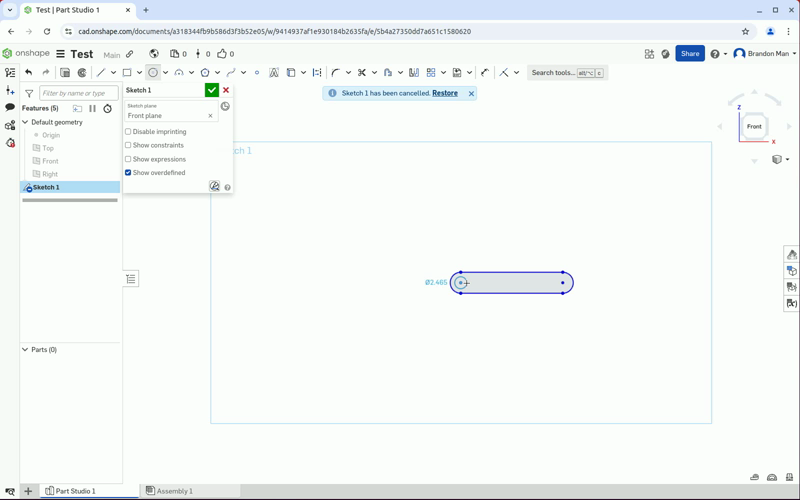
key(c)
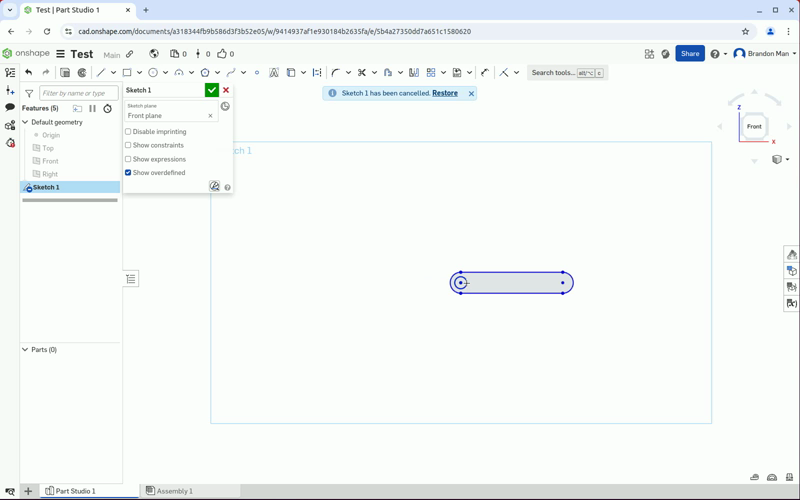
key_down(shift)
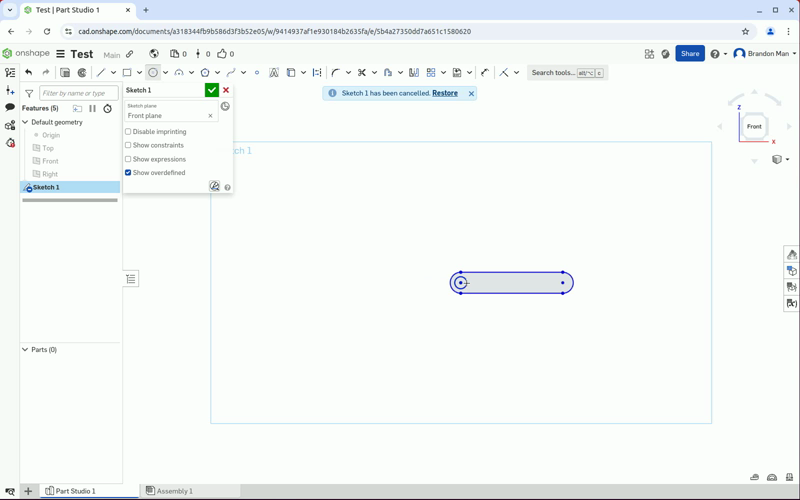
mouse_move(562, 282)
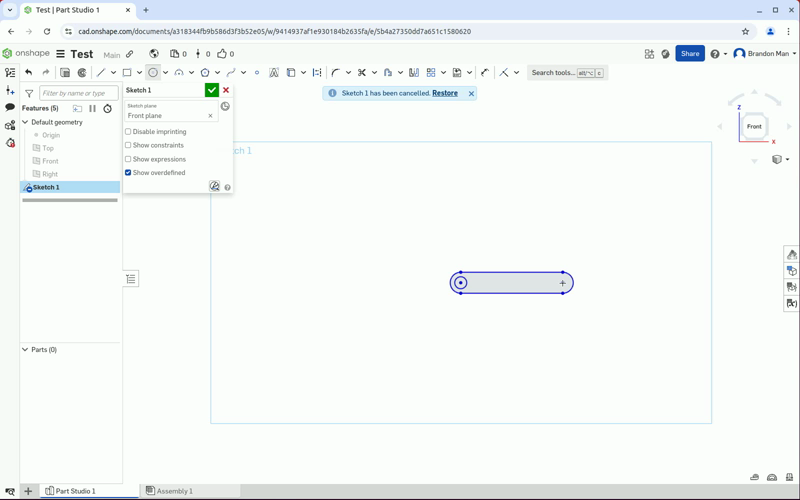
click(562, 282)
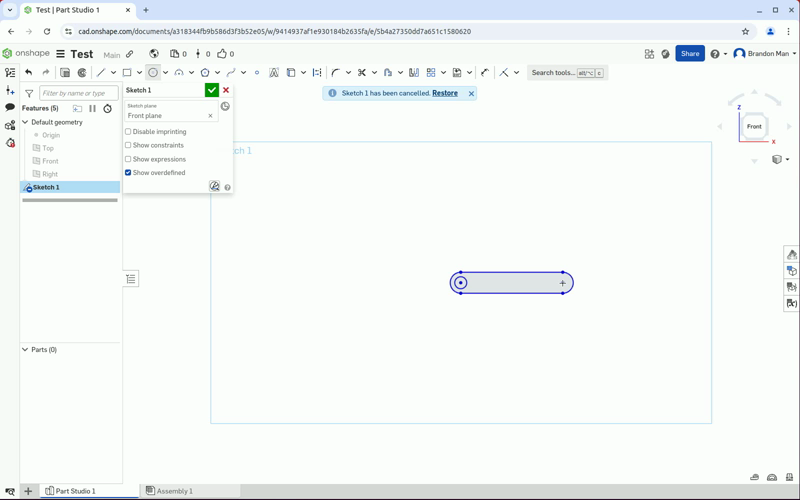
key_up(shift)
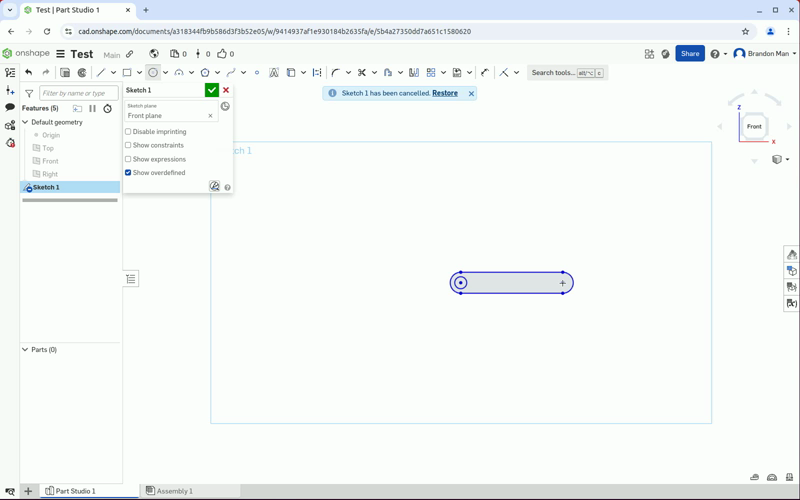
mouse_move(568, 282)
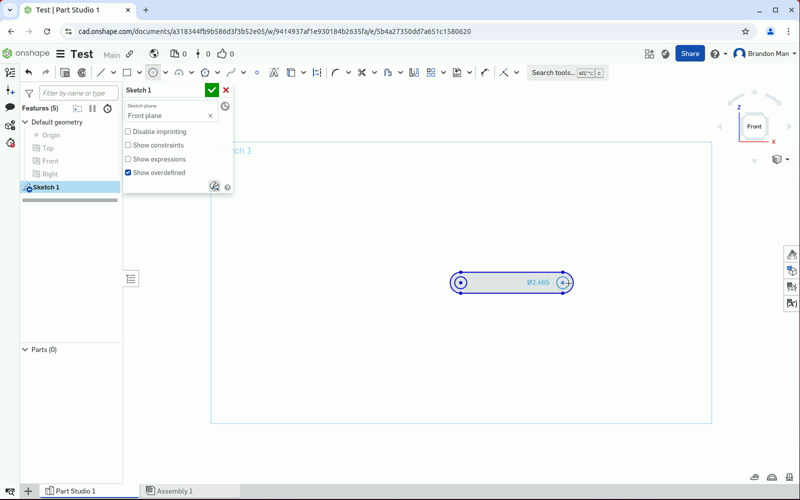
click(568, 282)
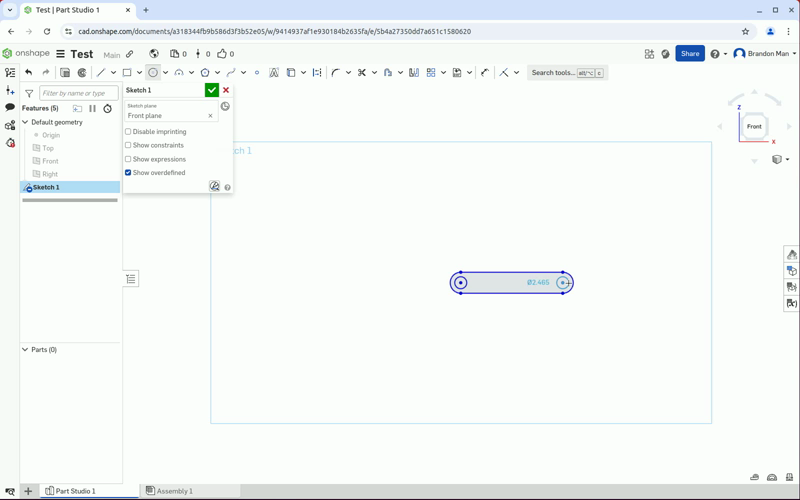
key(esc)
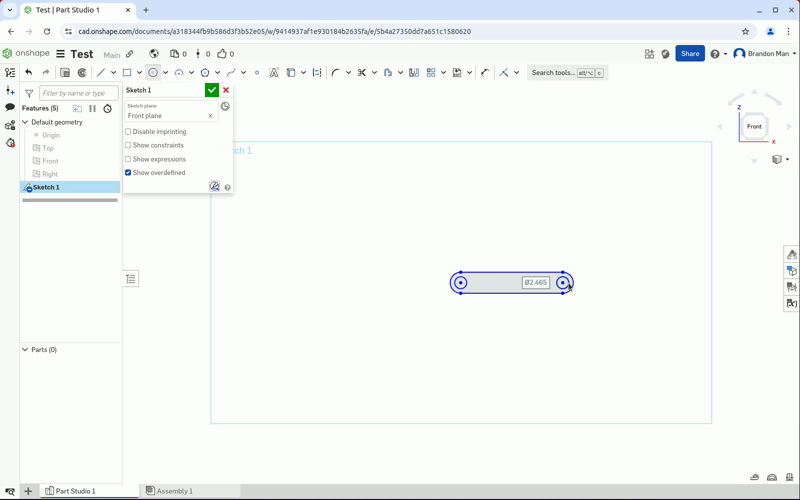
mouse_move(483, 288)
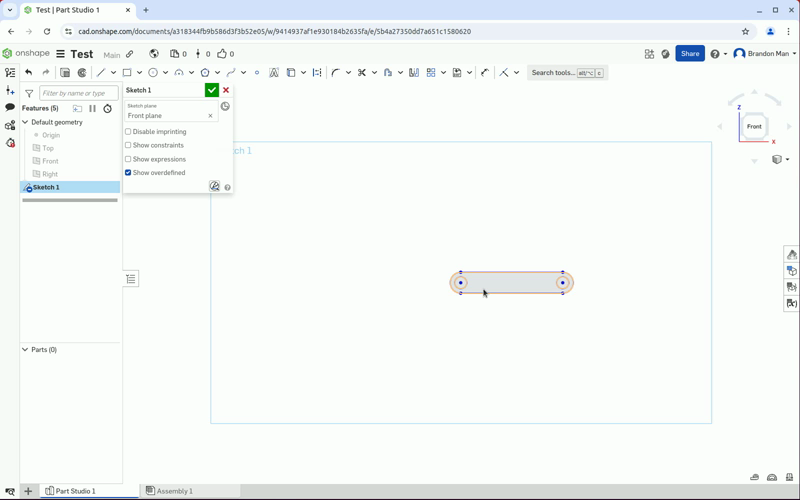
click(483, 288)
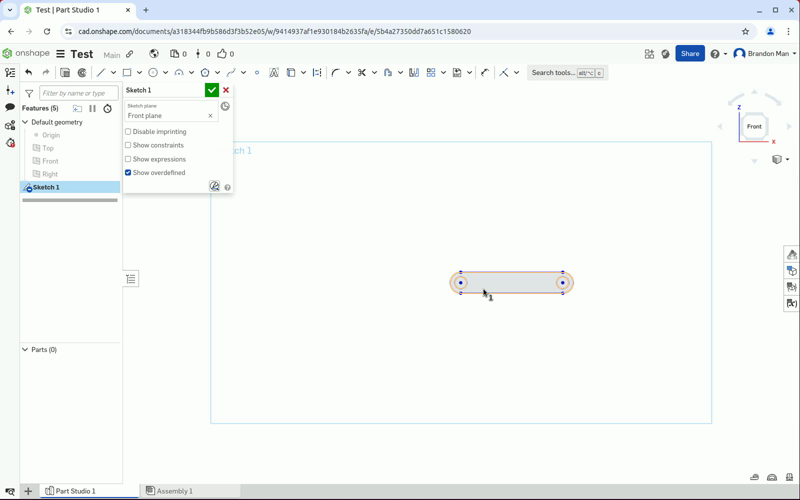
mouse_move(73, 352)
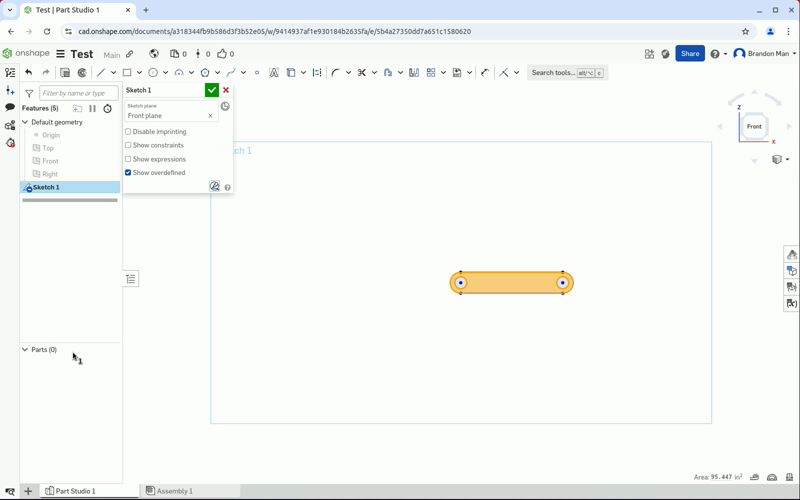
key(shift+y)
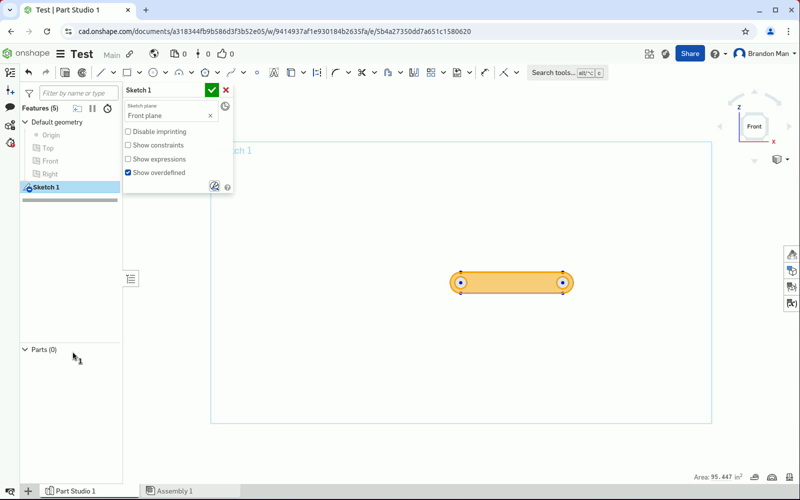
key(shift+e)
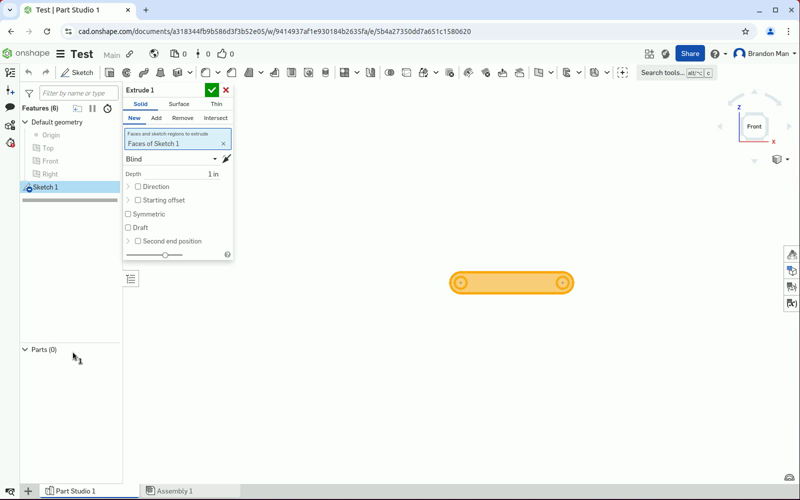
mouse_move(143, 106)
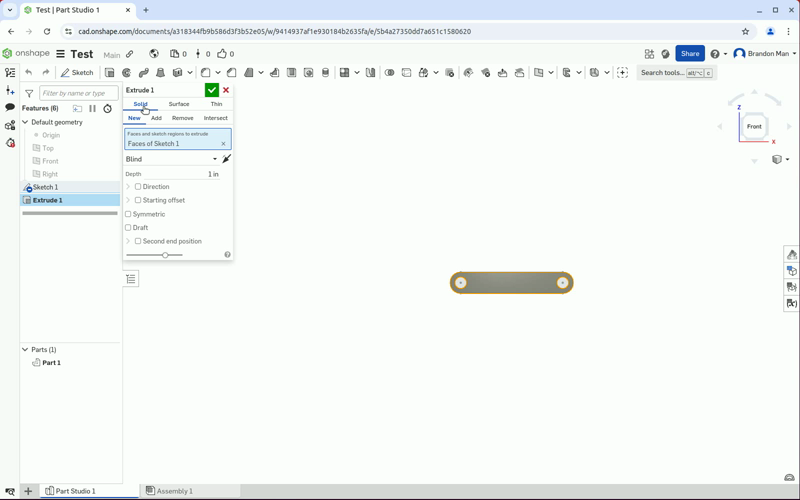
click(143, 106)
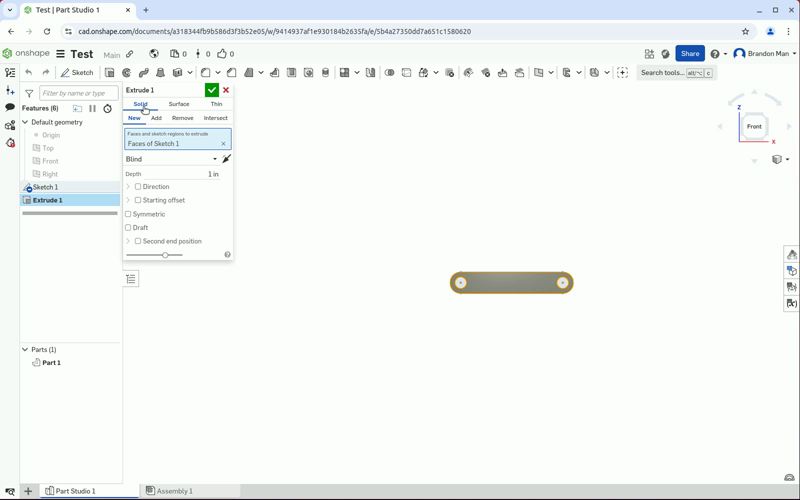
mouse_move(137, 120)
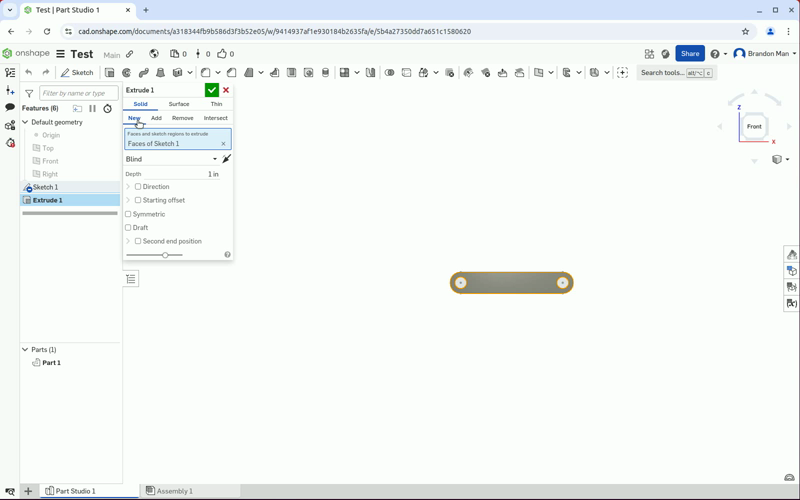
click(137, 120)
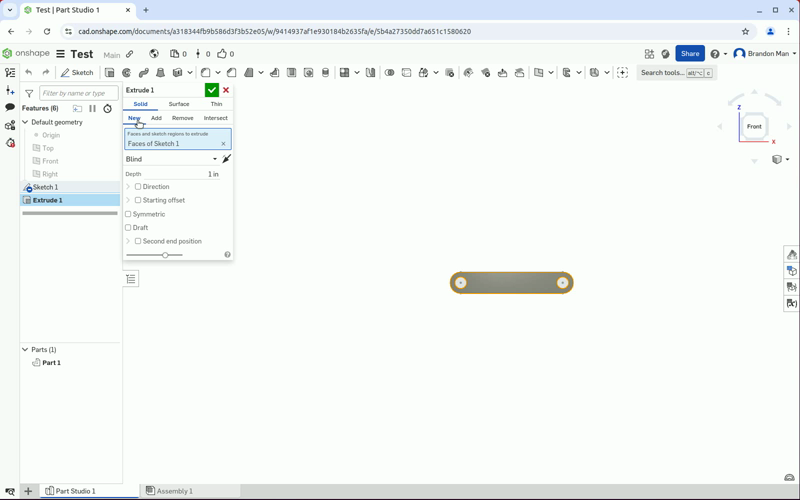
key(tab, 4)
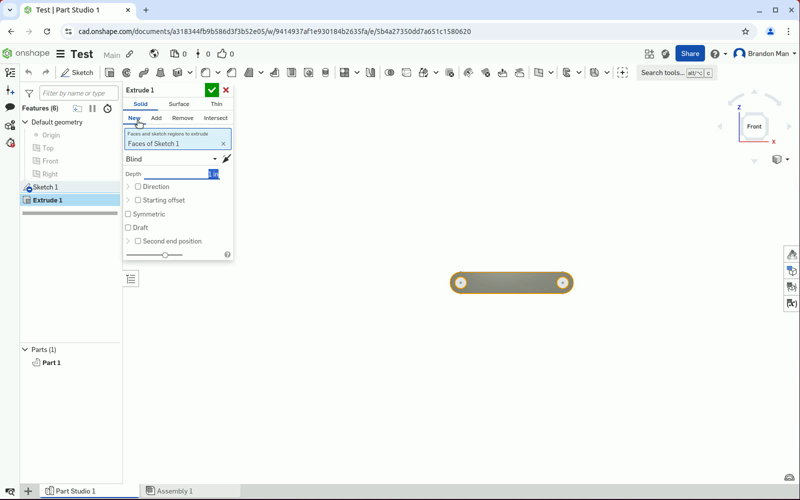
text(2.648)
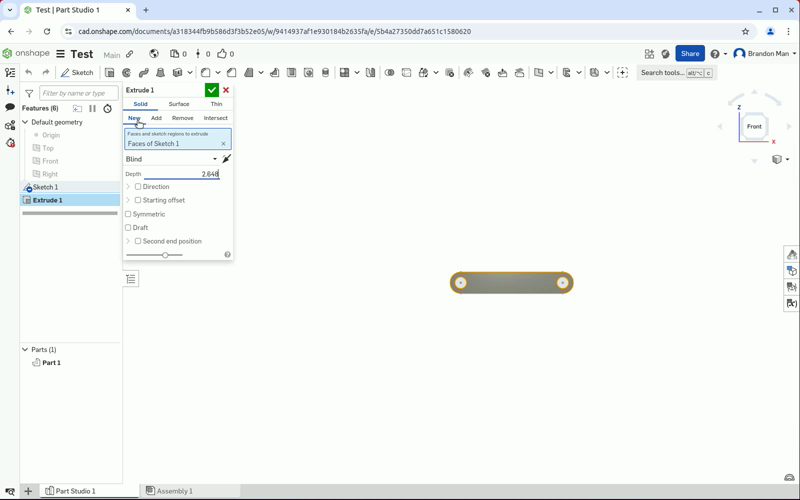
key(enter)
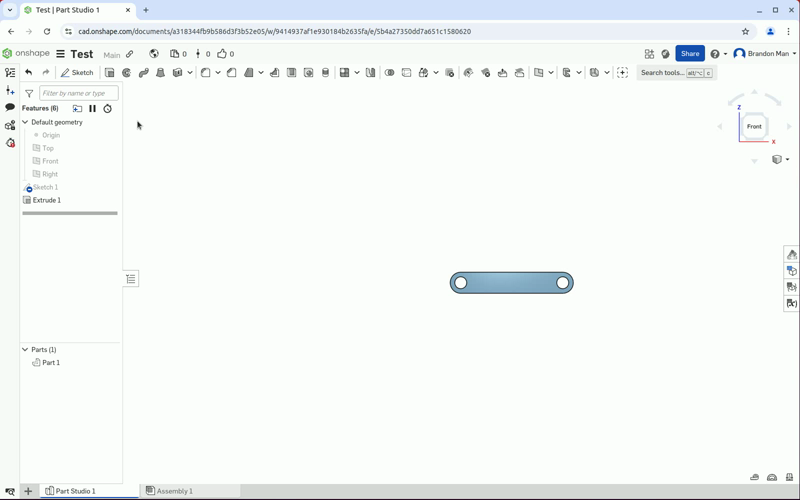
key(shift+h)
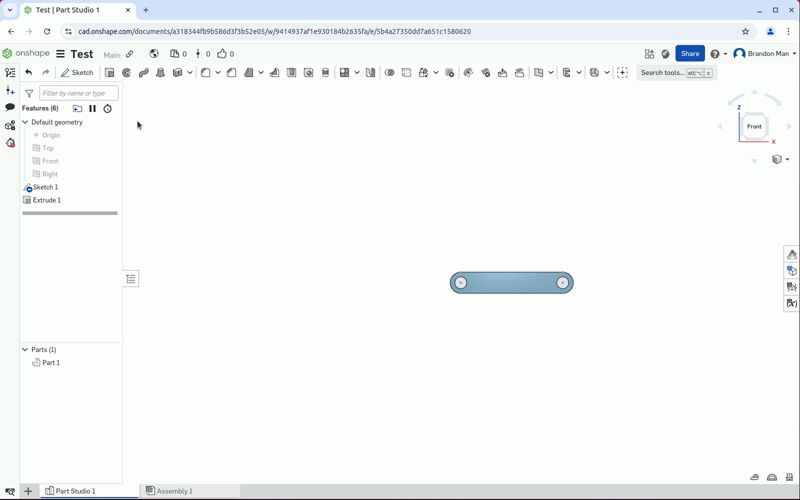
key(shift+h)
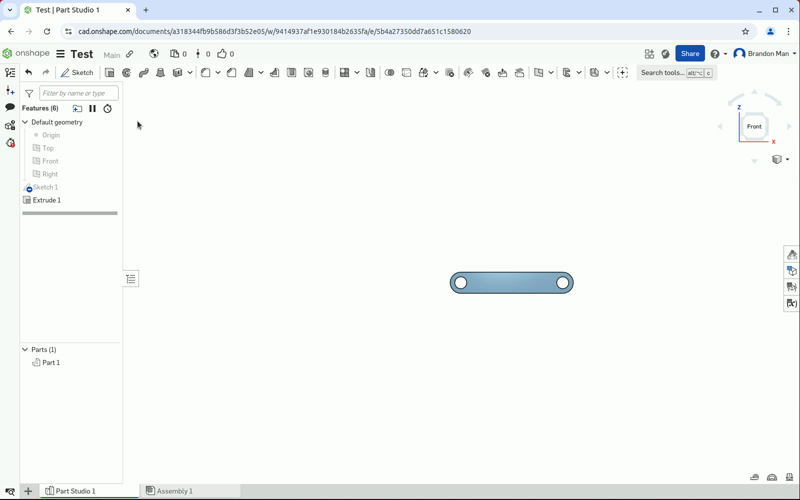
mouse_move(73, 189)
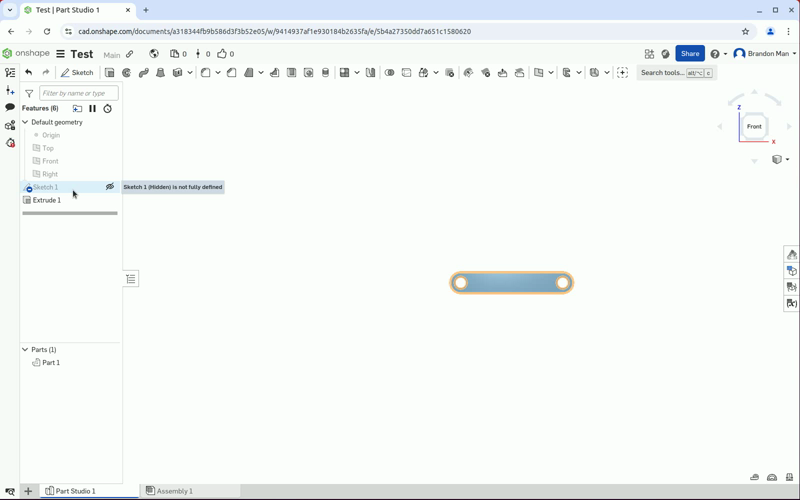
click(73, 189)
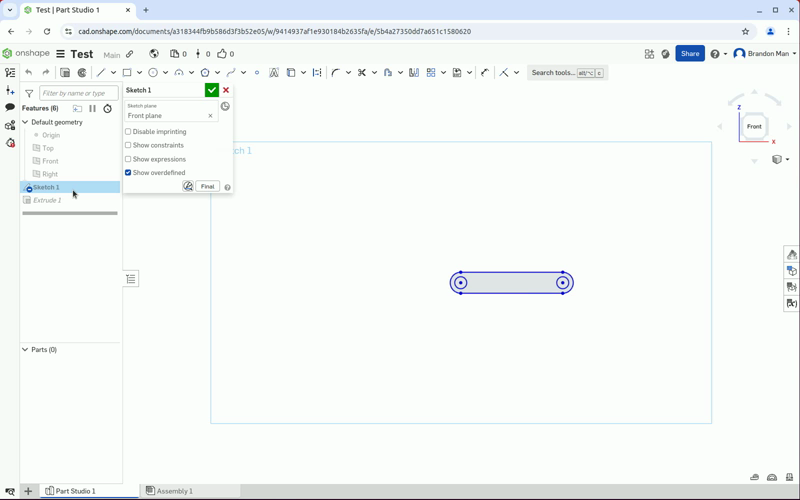
mouse_move(229, 92)
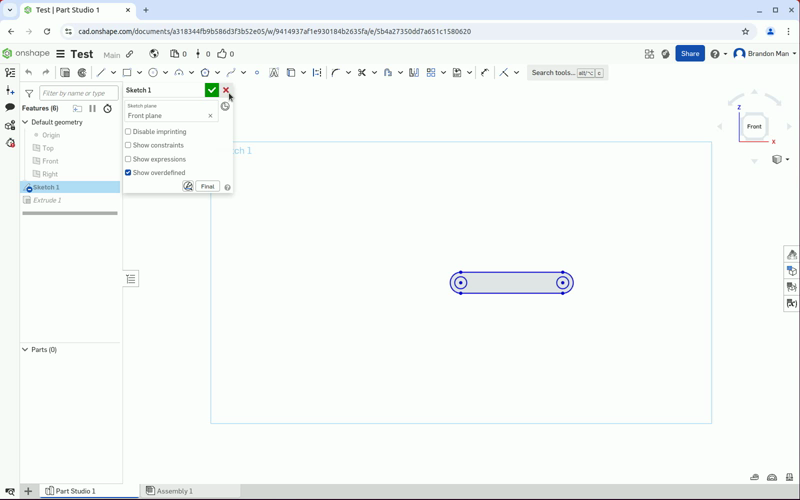
click(229, 92)
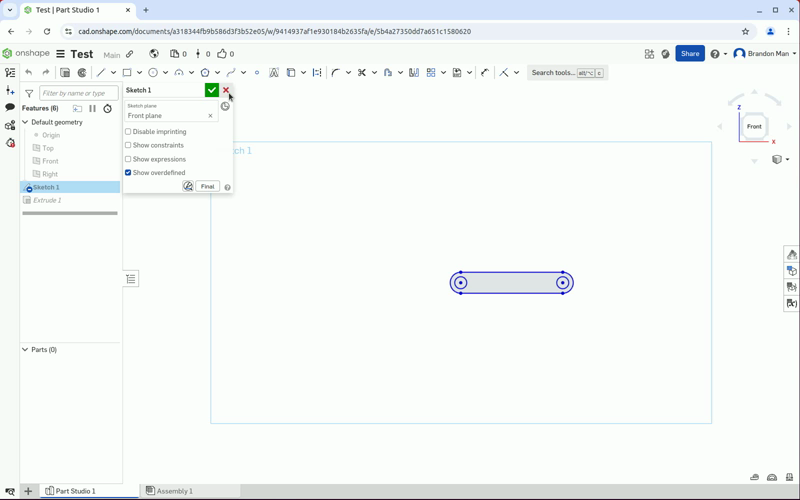
key(shift+s)
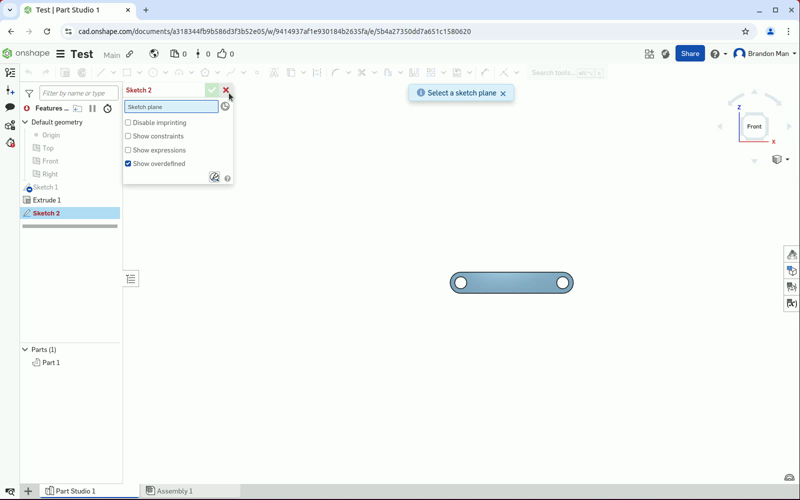
mouse_move(73, 163)
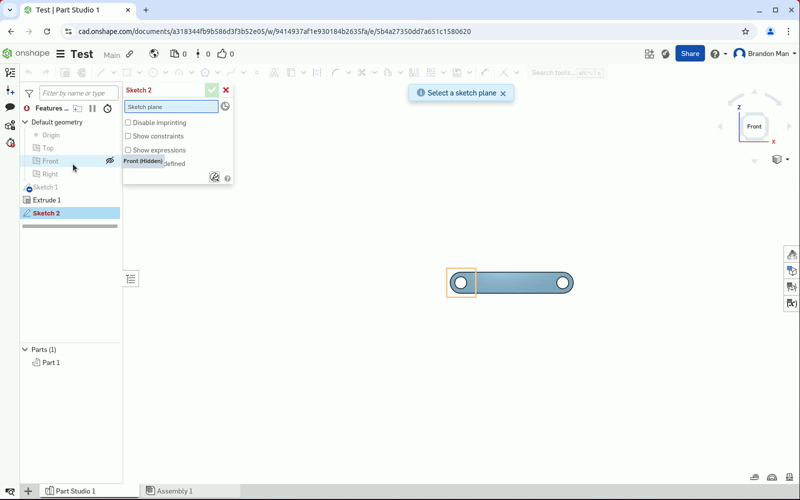
click(73, 163)
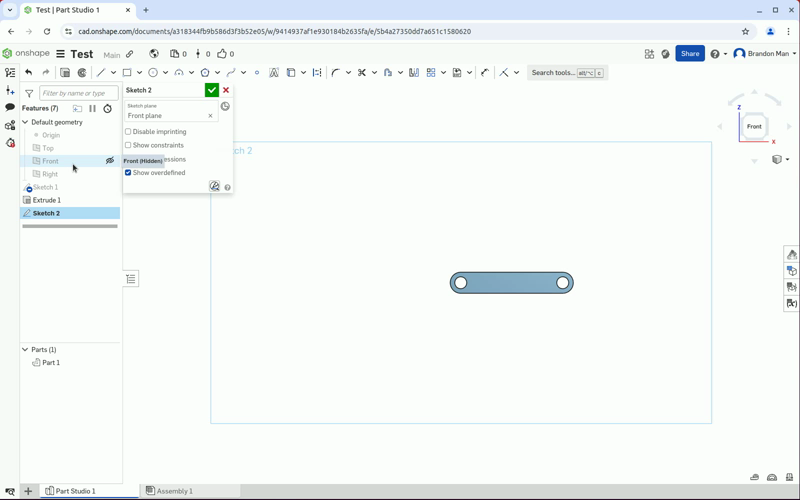
mouse_move(73, 352)
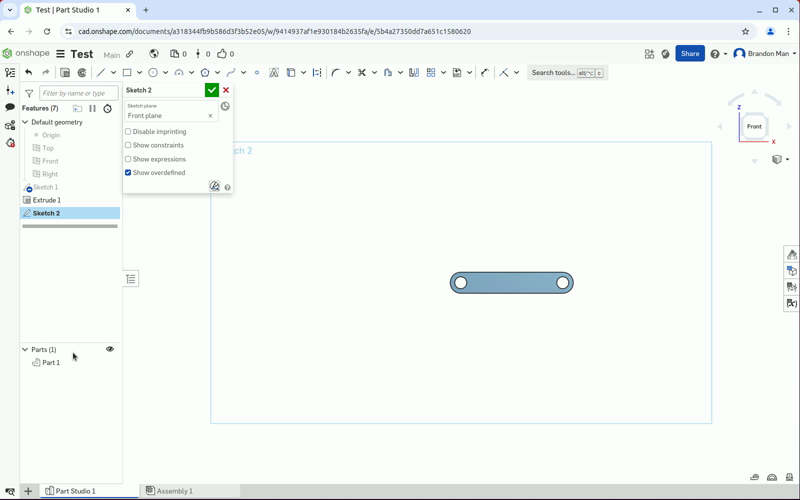
key(y)
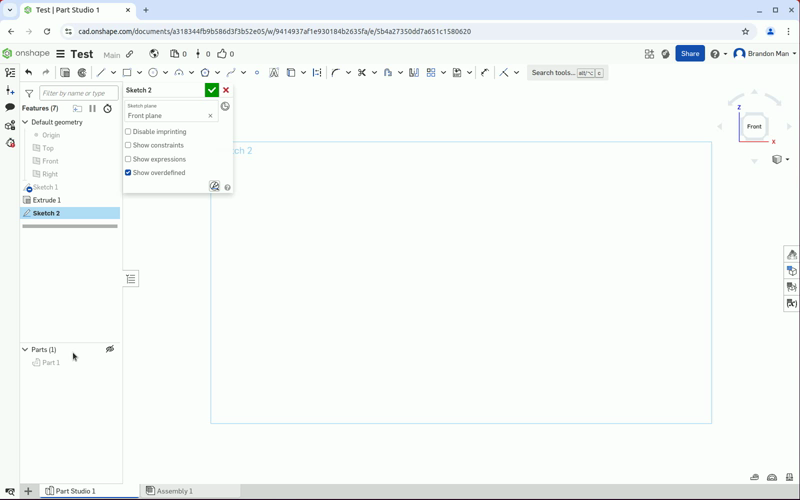
key(c)
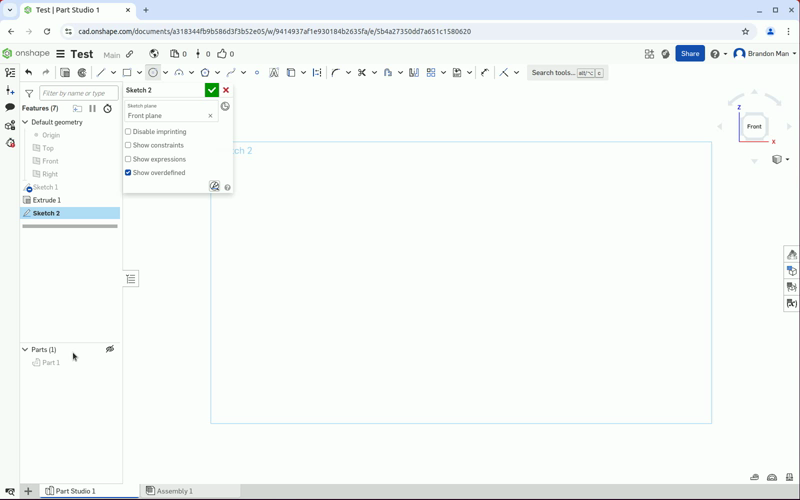
key_down(shift)
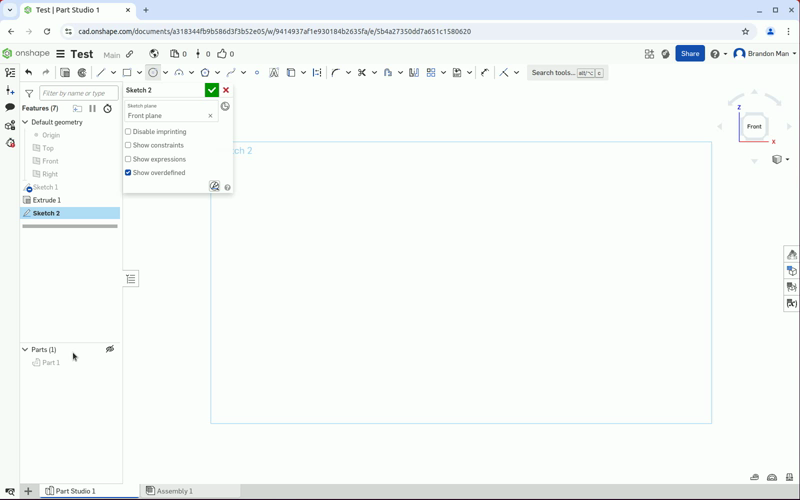
mouse_move(563, 282)
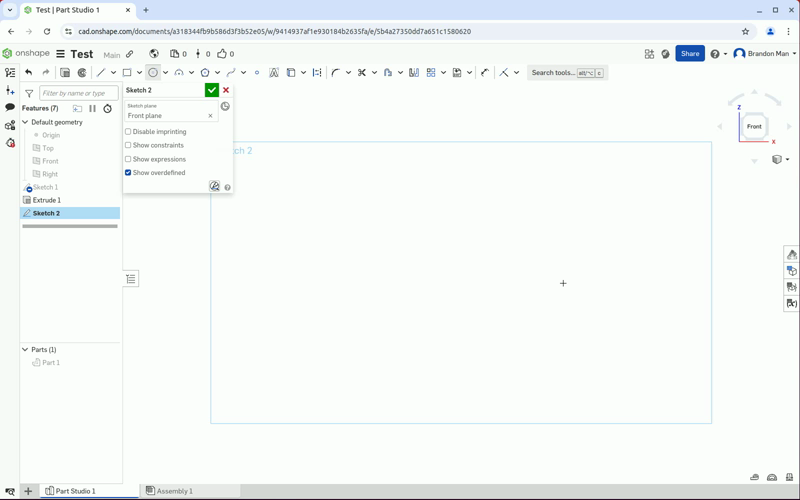
click(563, 282)
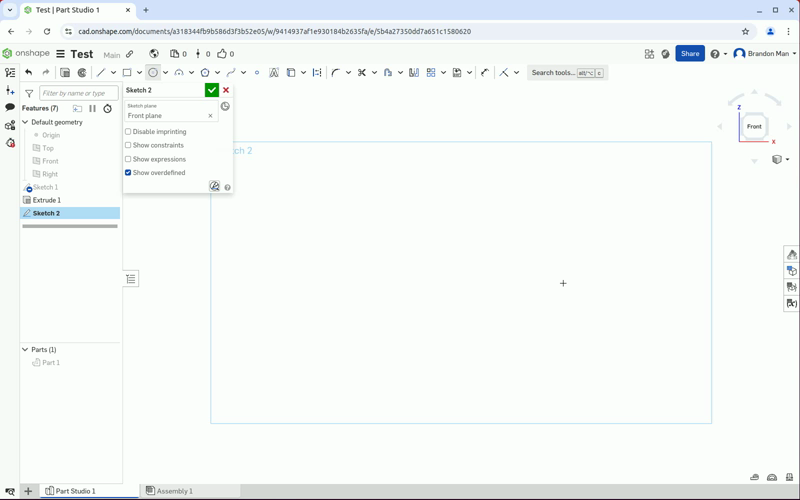
key_up(shift)
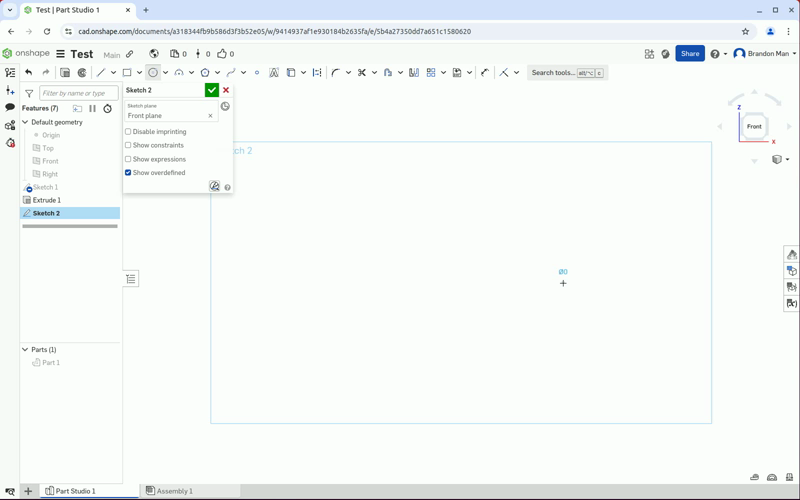
mouse_move(566, 282)
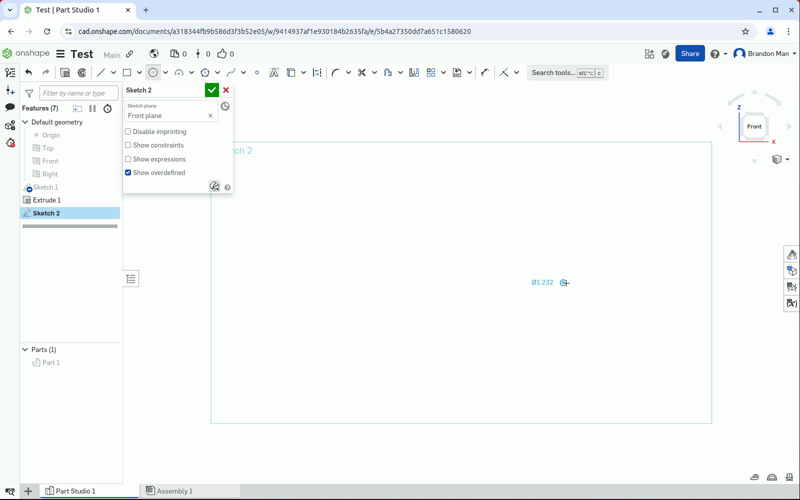
click(566, 282)
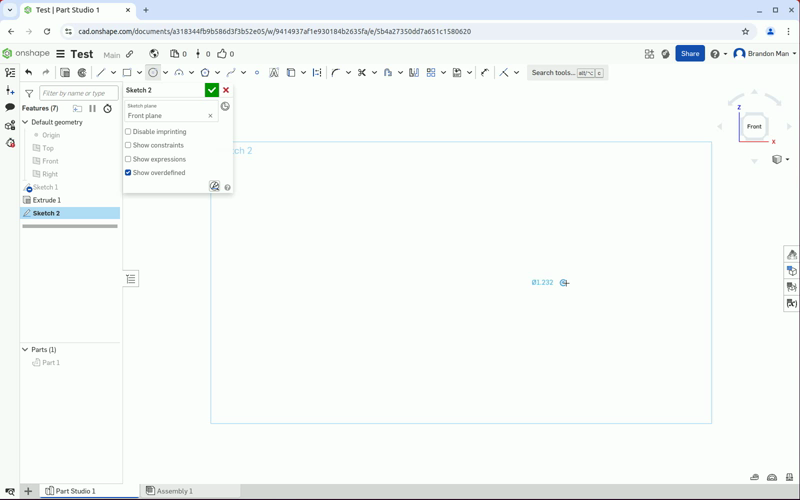
key(esc)
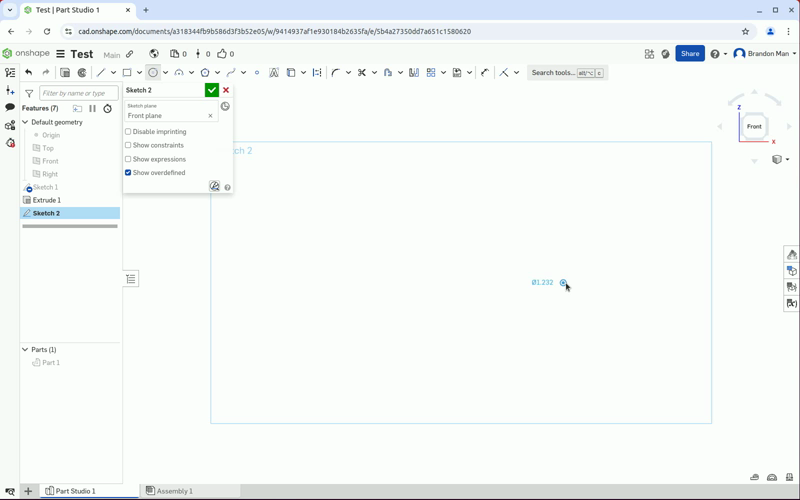
mouse_move(560, 282)
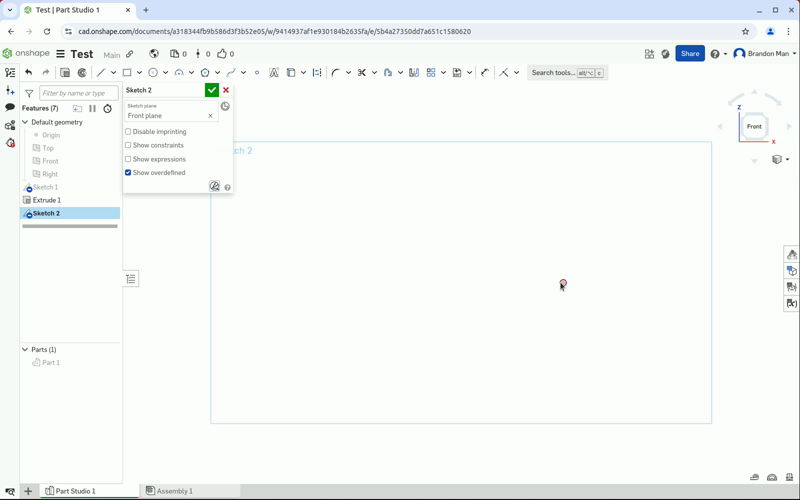
scroll(6)
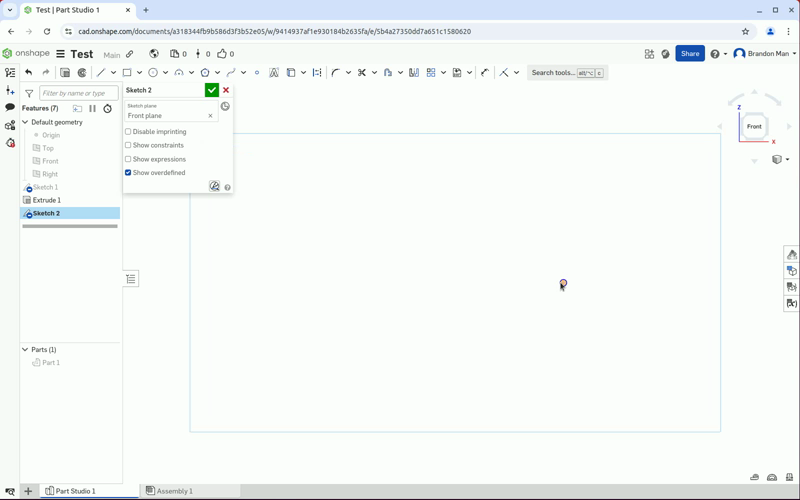
scroll(6)
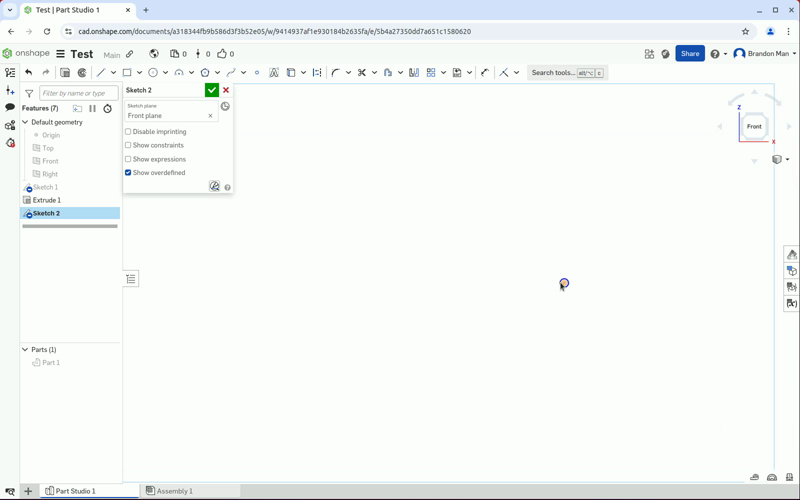
scroll(6)
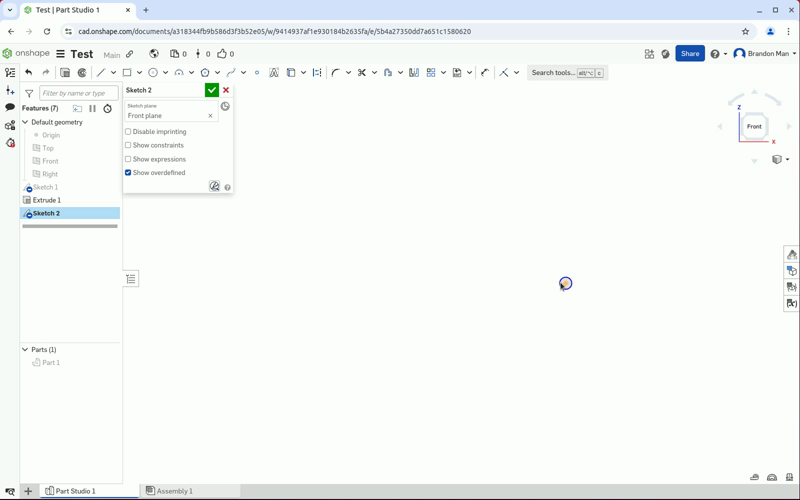
scroll(6)
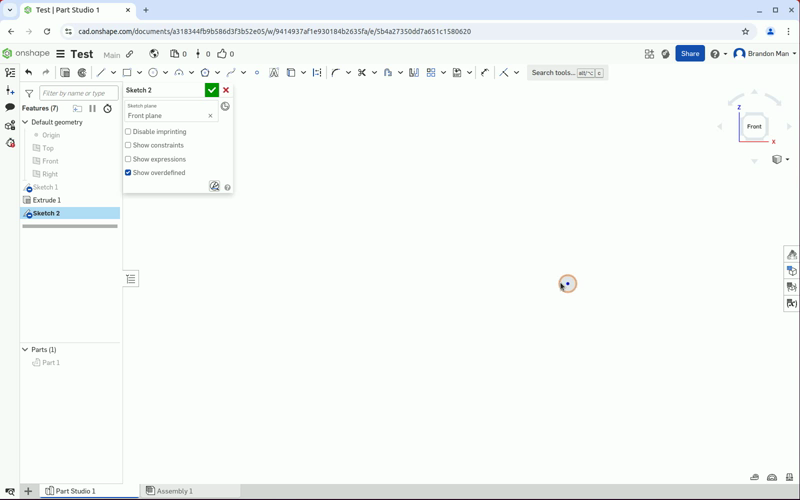
scroll(6)
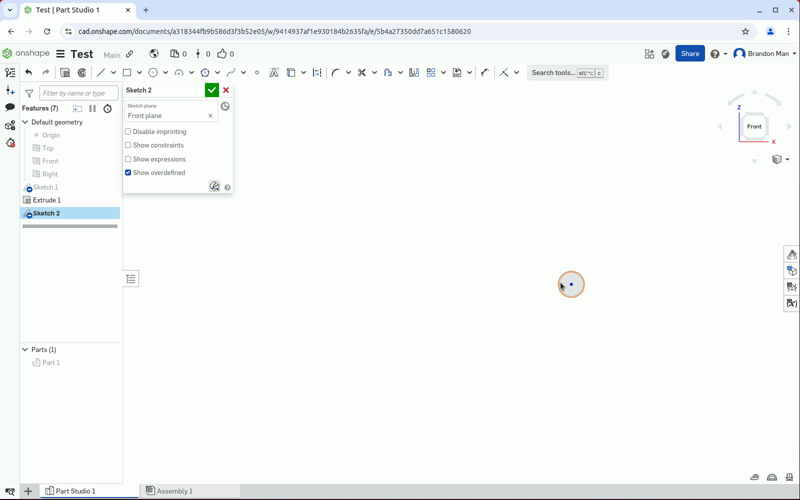
scroll(6)
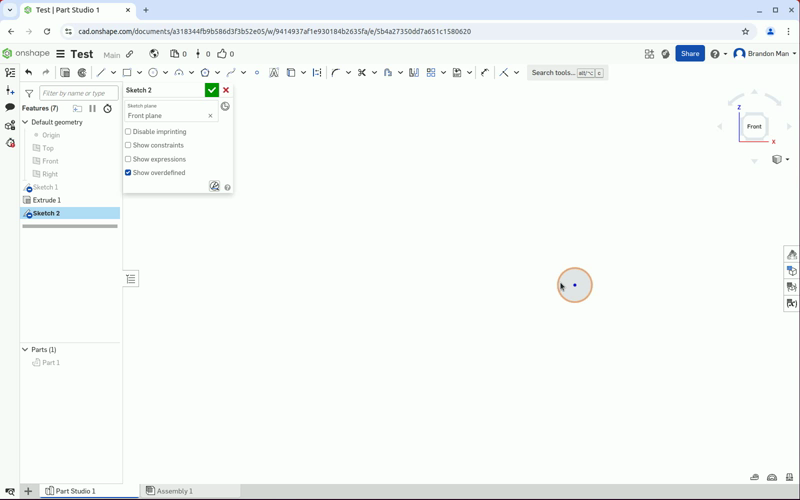
scroll(6)
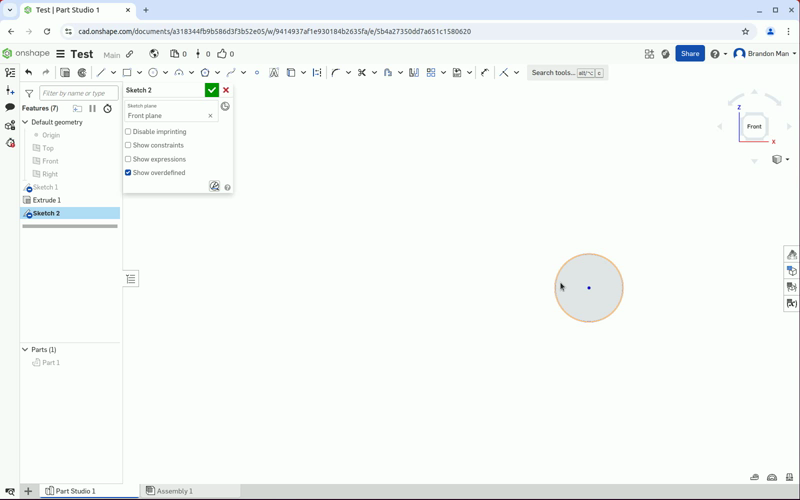
click(560, 282)
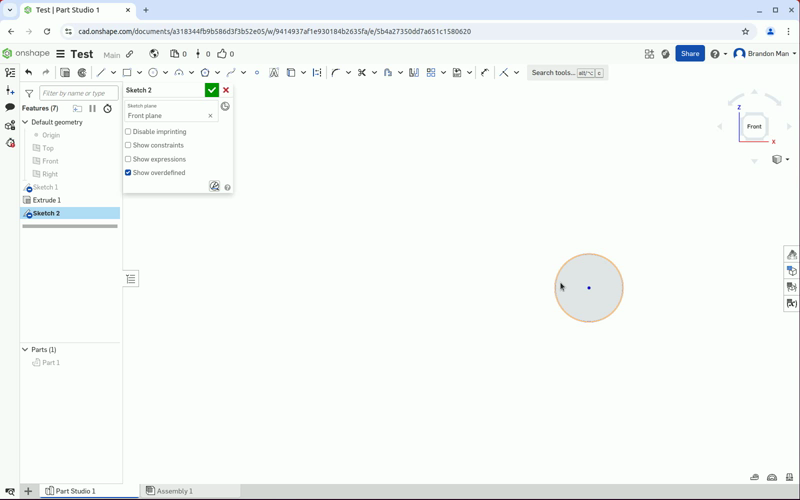
scroll(-6)
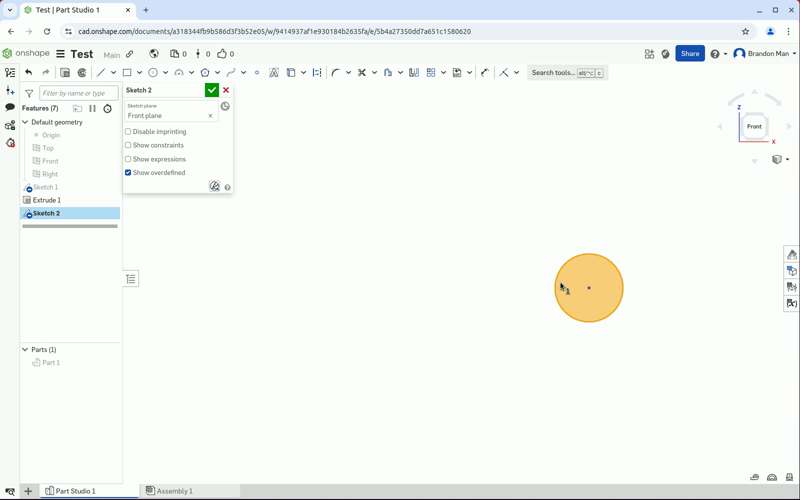
scroll(-6)
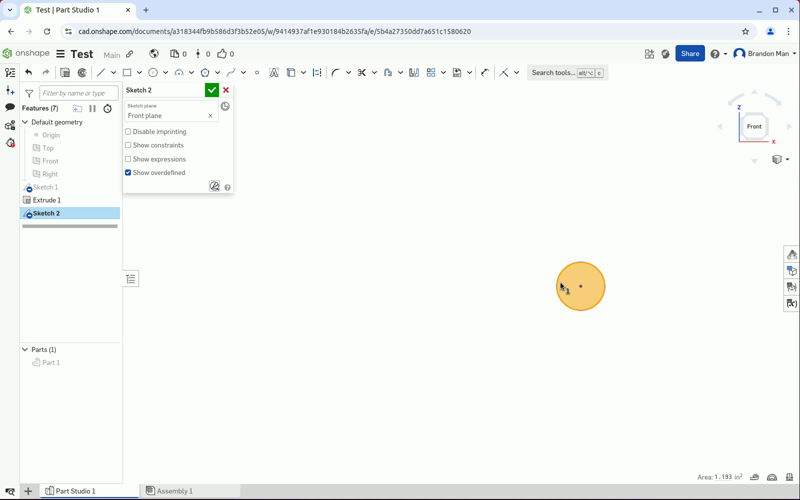
scroll(-6)
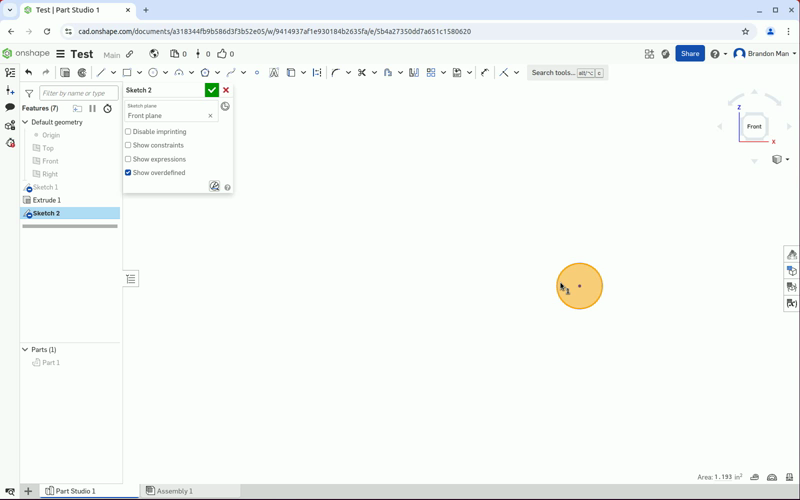
scroll(-6)
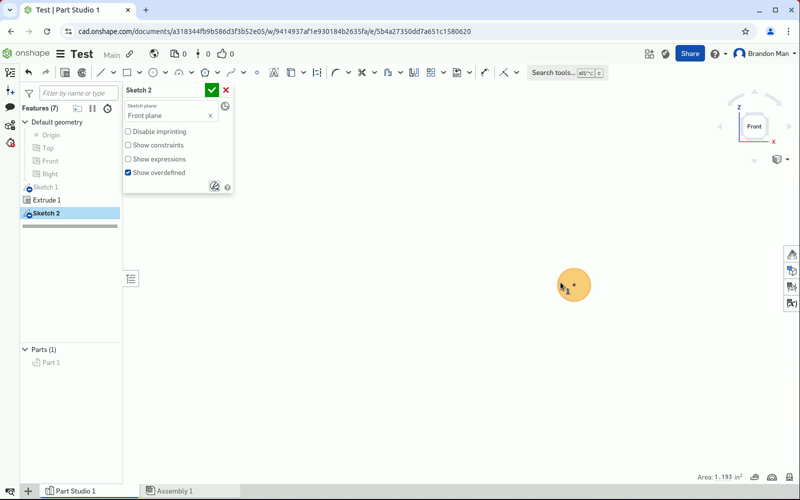
scroll(-6)
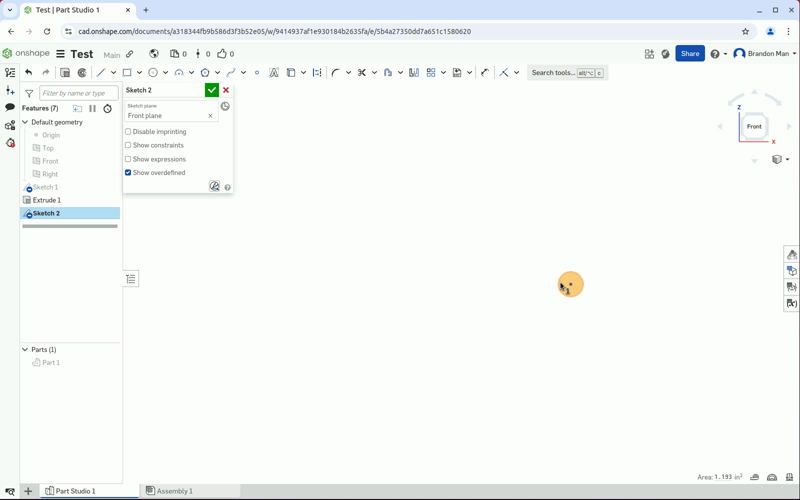
scroll(-6)
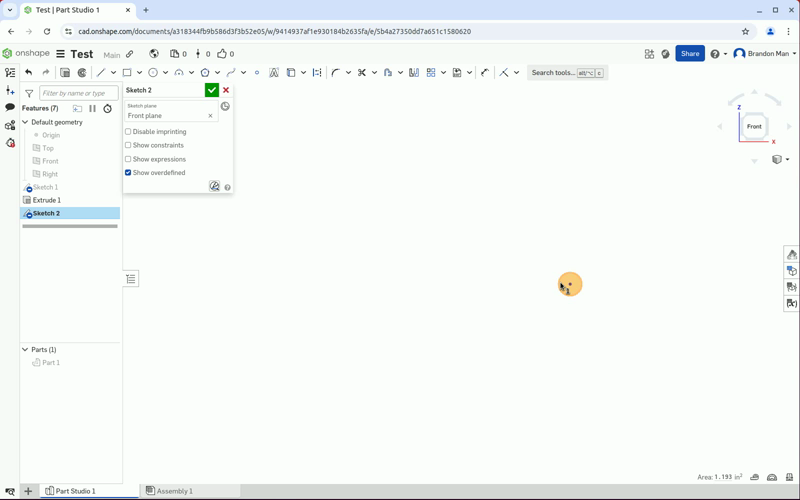
scroll(-6)
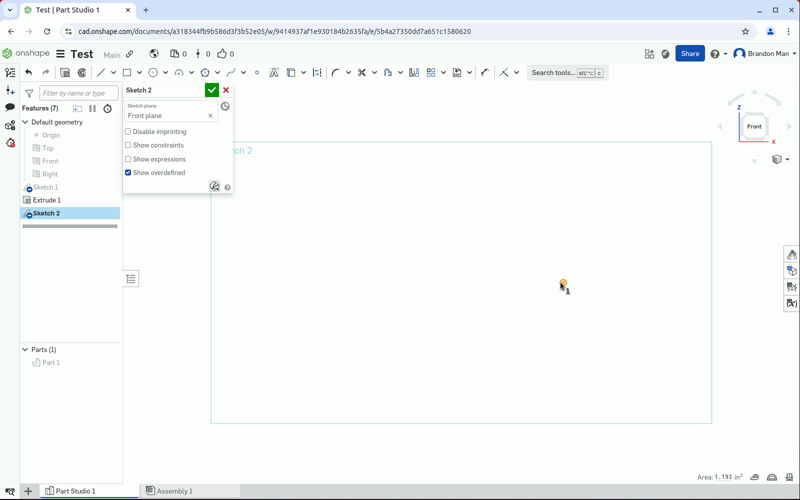
mouse_move(73, 352)
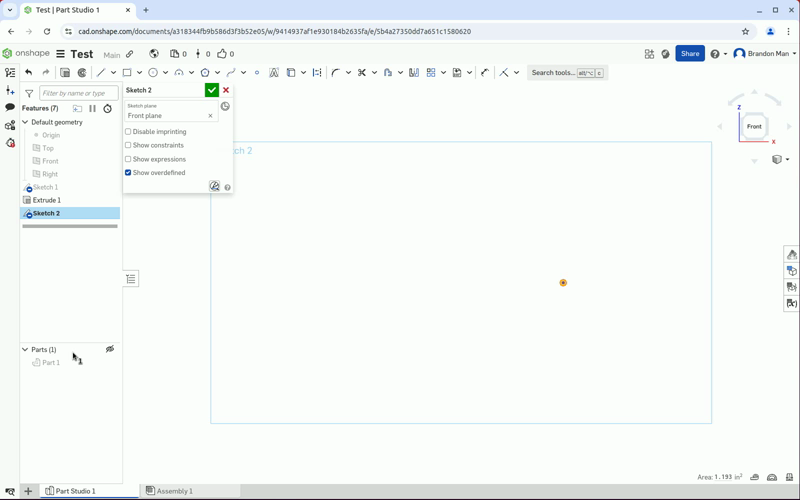
key(shift+y)
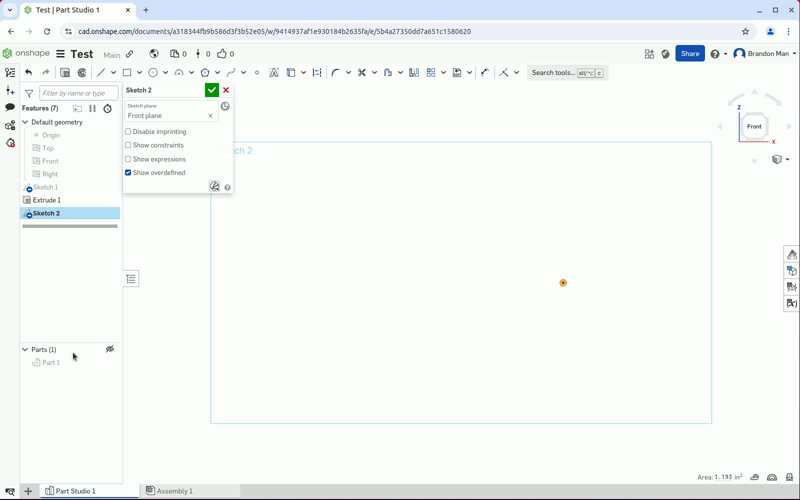
key(shift+e)
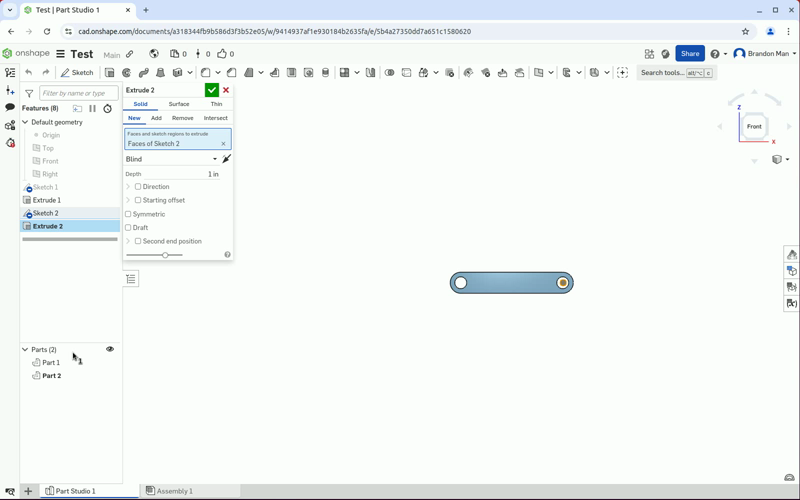
mouse_move(143, 106)
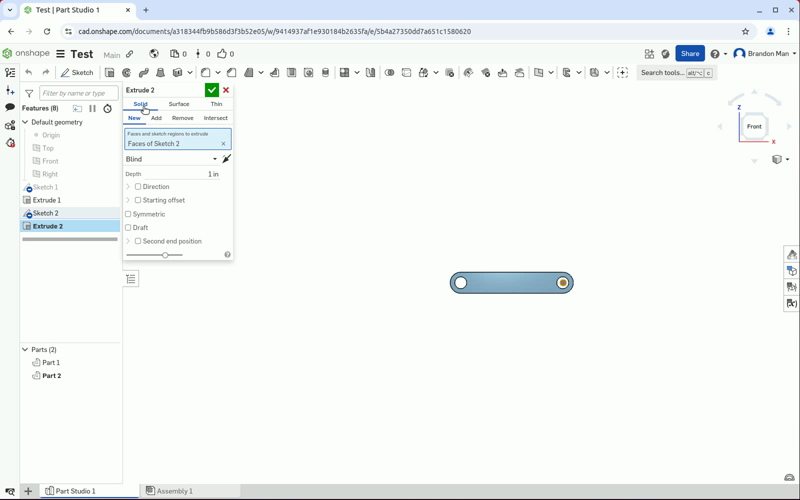
click(143, 106)
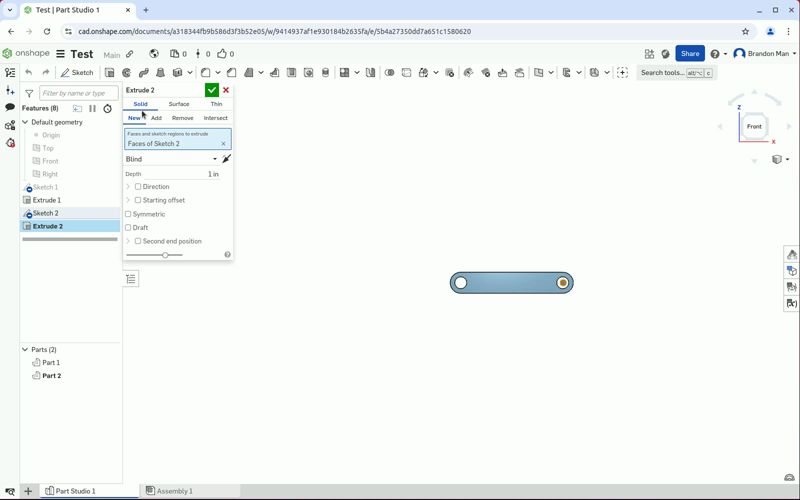
mouse_move(137, 120)
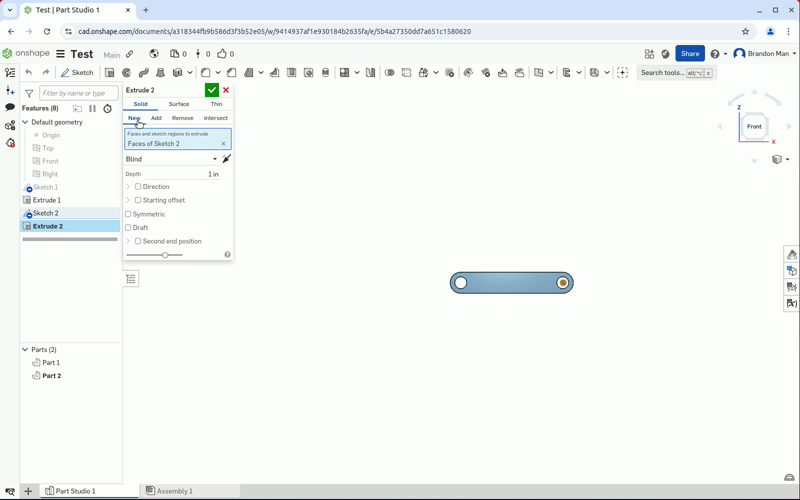
click(137, 120)
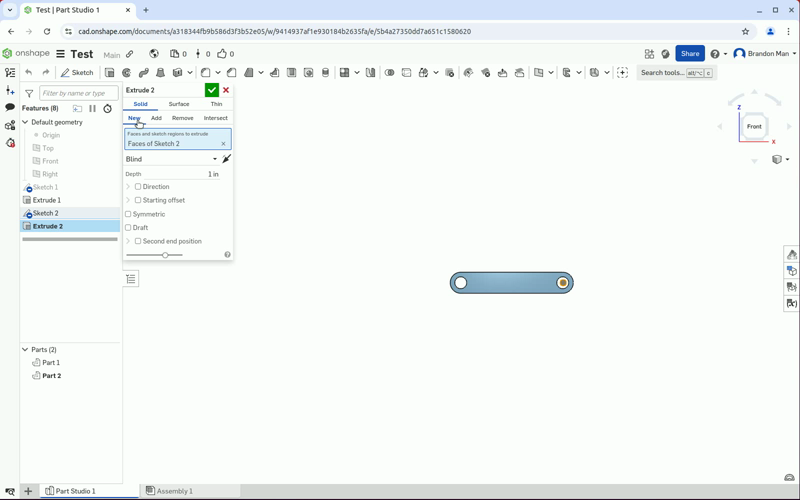
key(tab, 4)
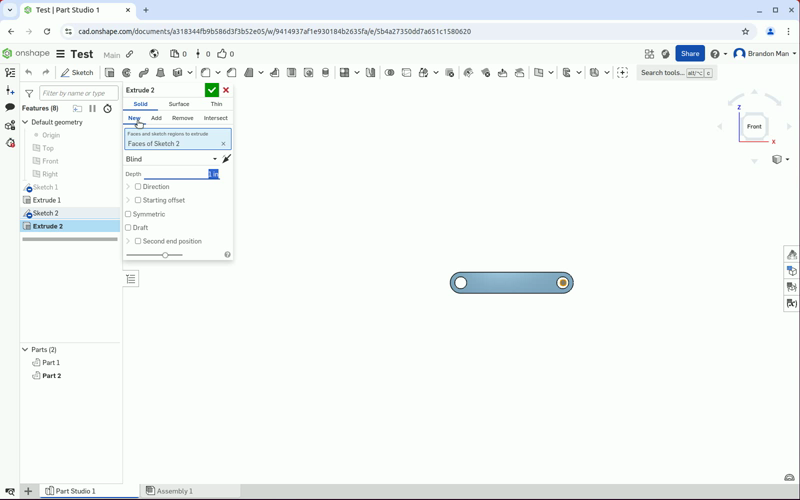
text(2.648)
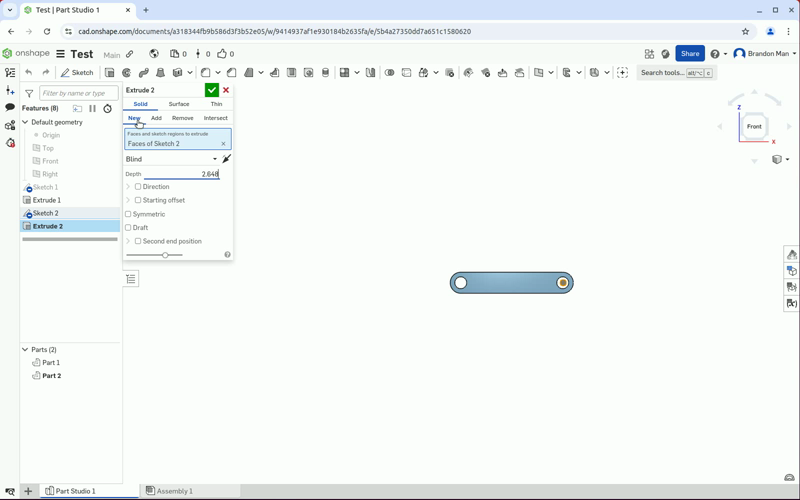
key(enter)
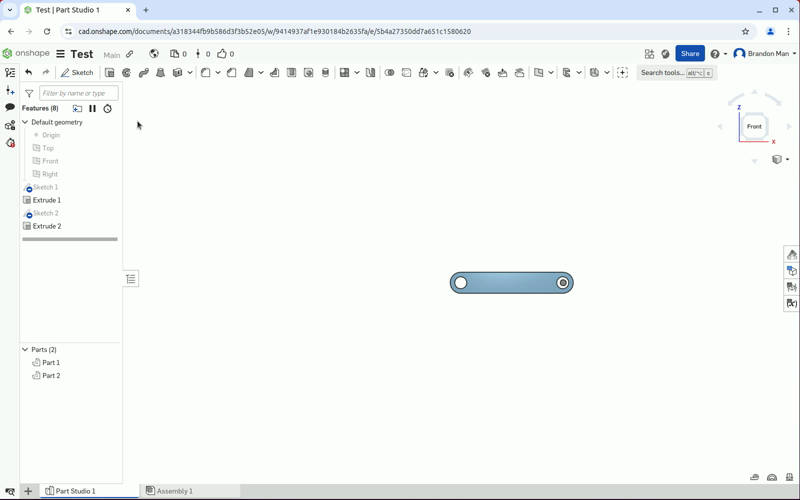
key(shift+h)
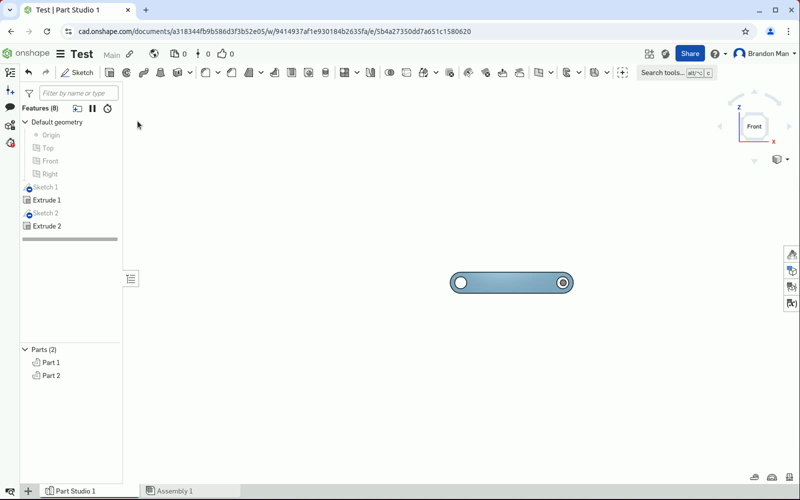
key(shift+h)
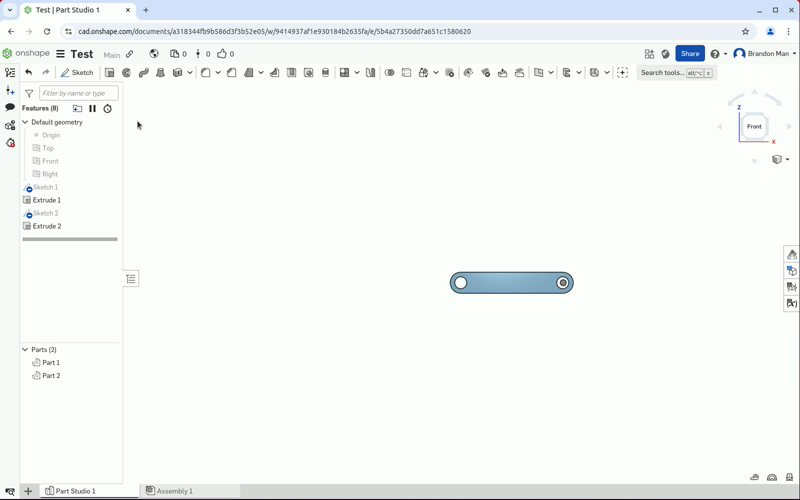
mouse_move(73, 189)
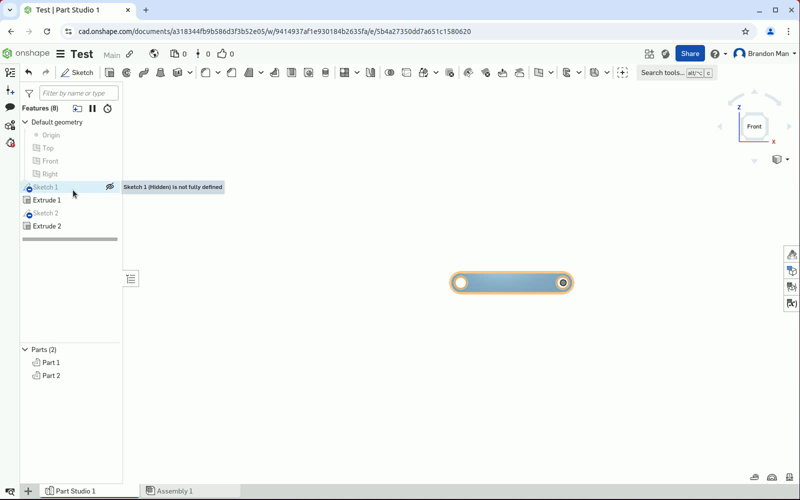
click(73, 189)
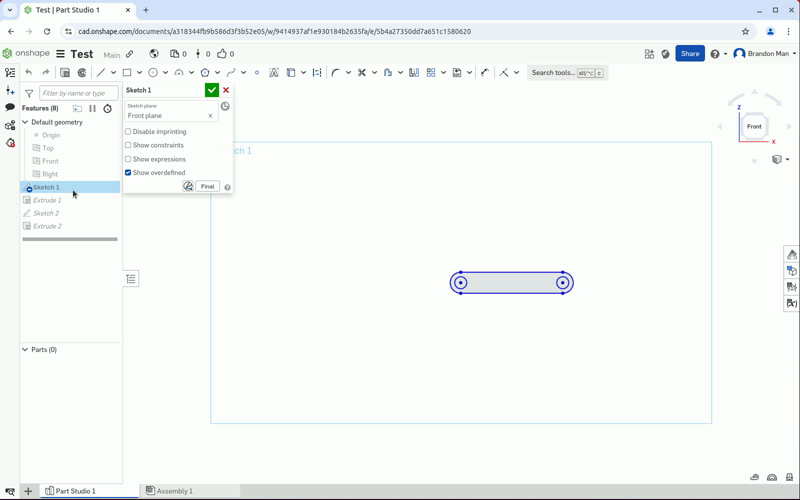
mouse_move(229, 92)
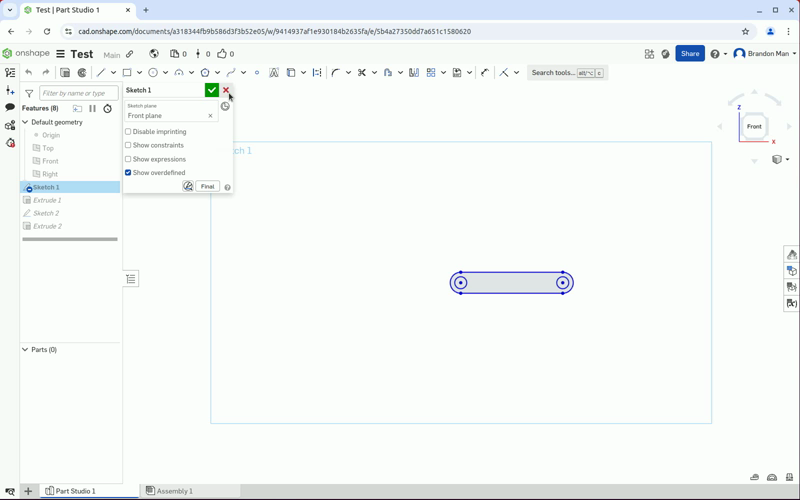
click(229, 92)
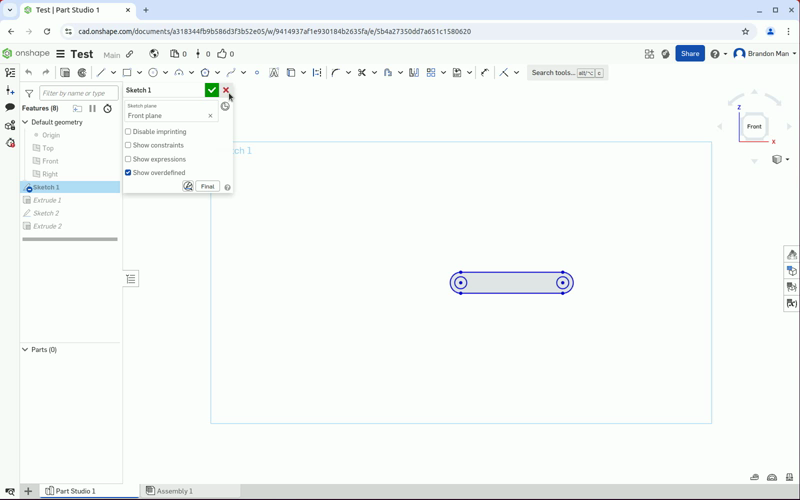
key(shift+s)
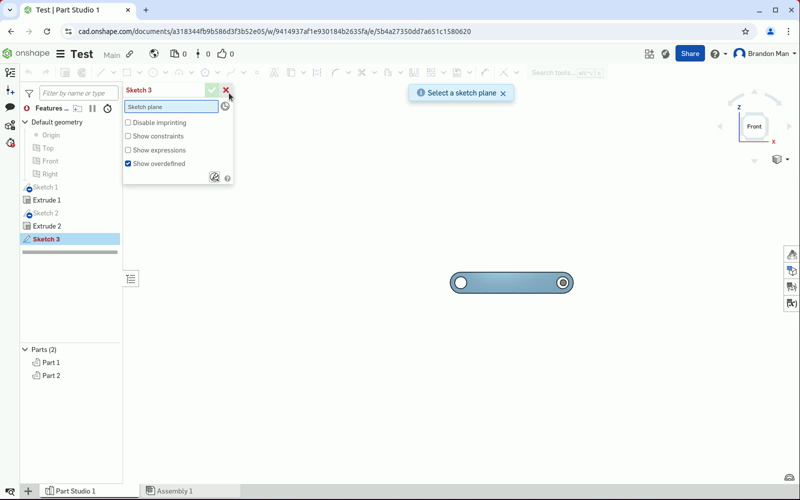
mouse_move(73, 163)
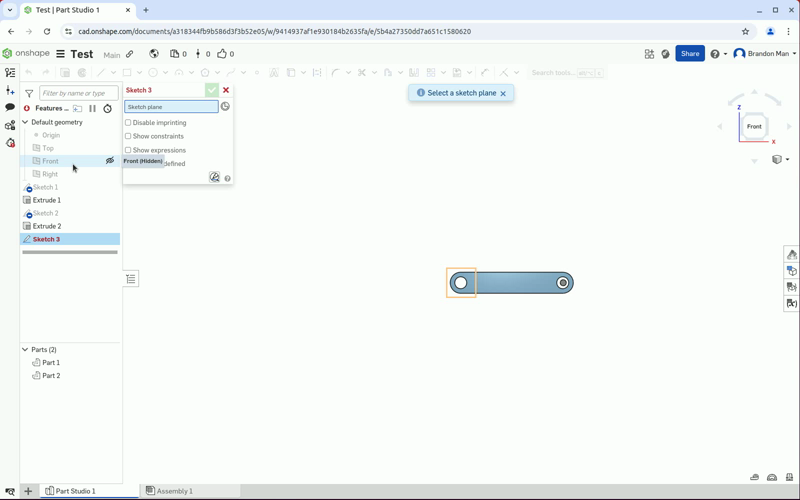
click(73, 163)
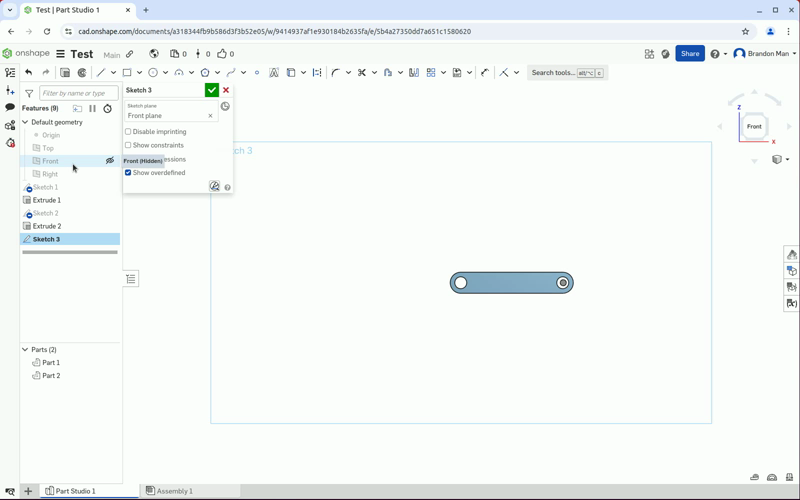
mouse_move(73, 352)
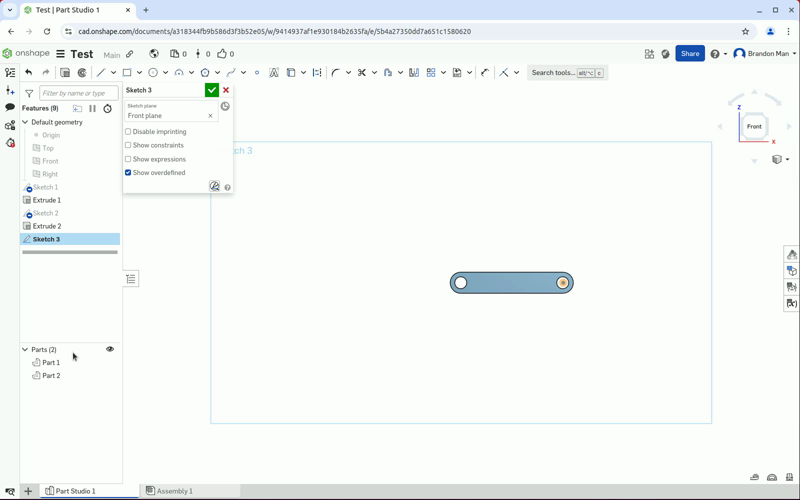
key(y)
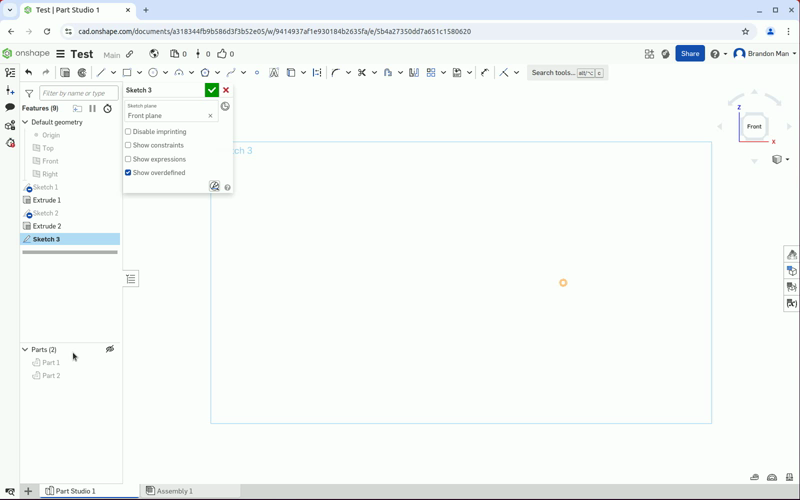
key(c)
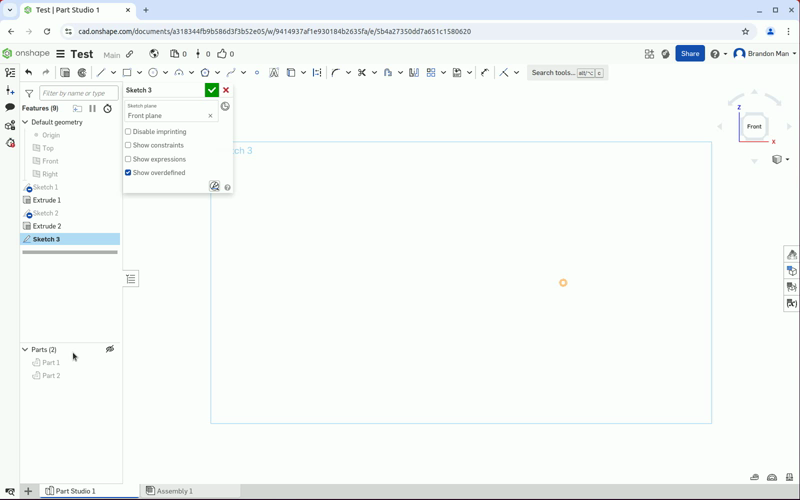
key_down(shift)
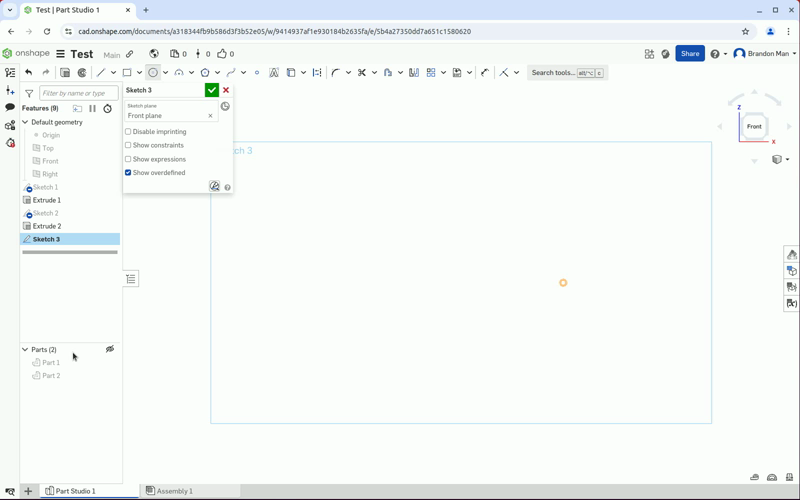
mouse_move(461, 282)
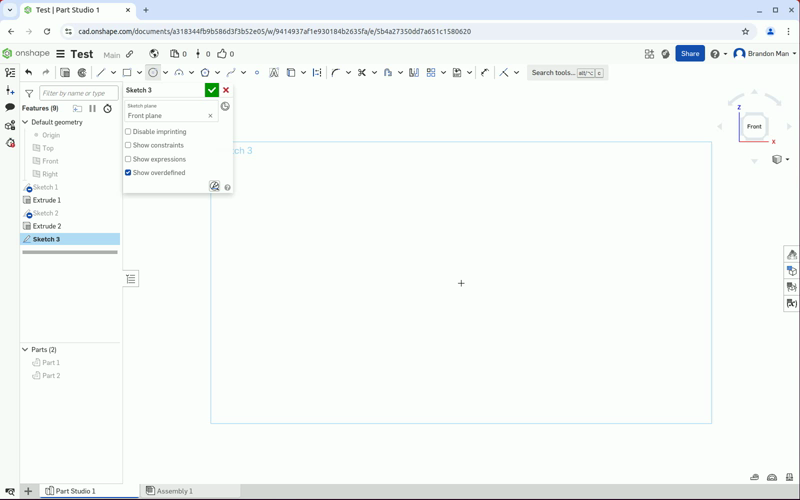
click(461, 282)
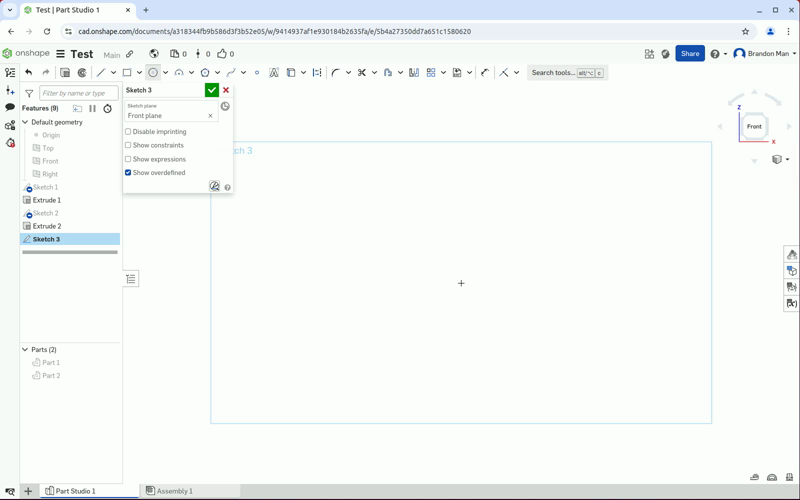
key_up(shift)
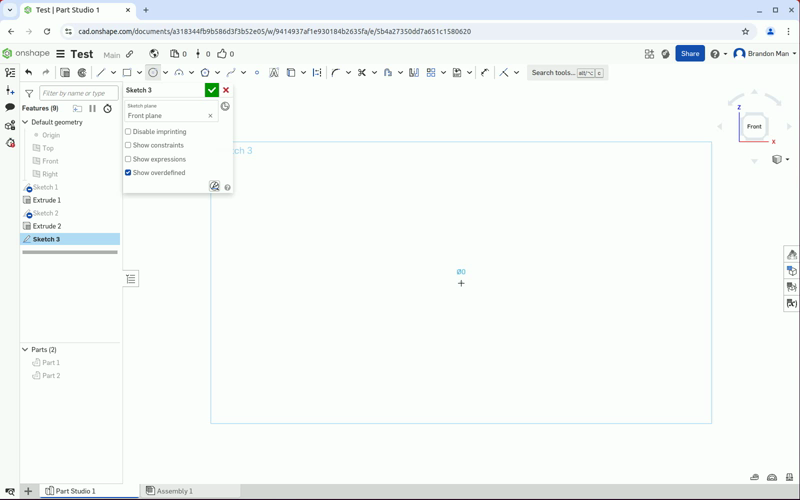
mouse_move(464, 282)
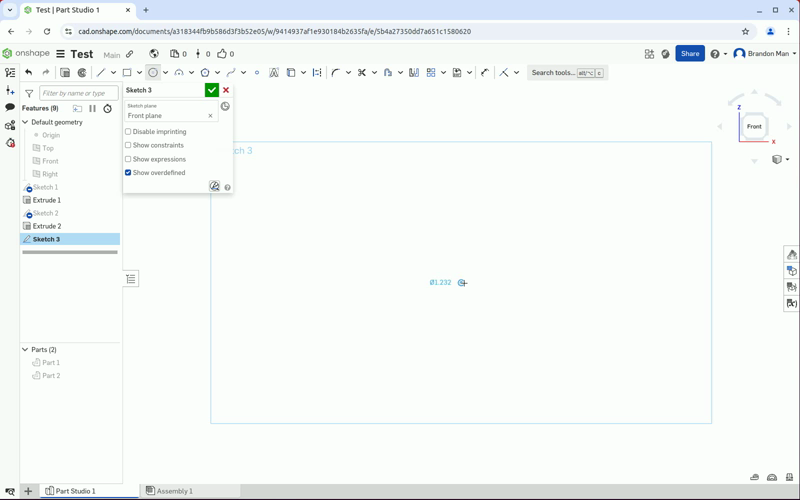
click(464, 282)
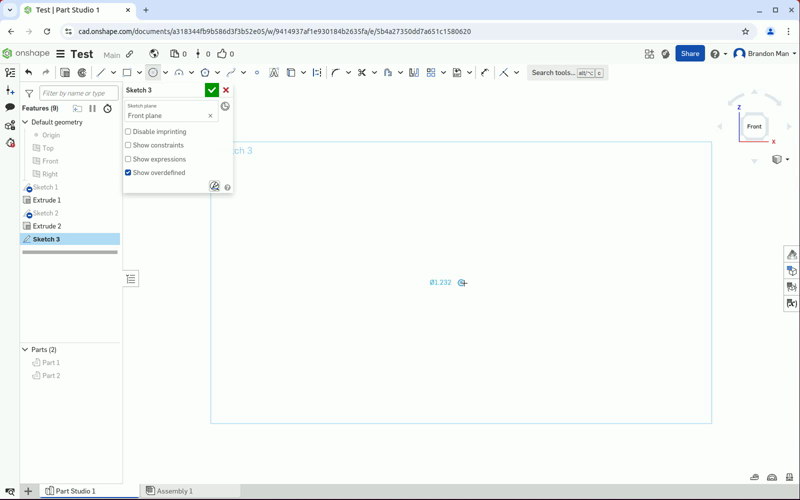
key(esc)
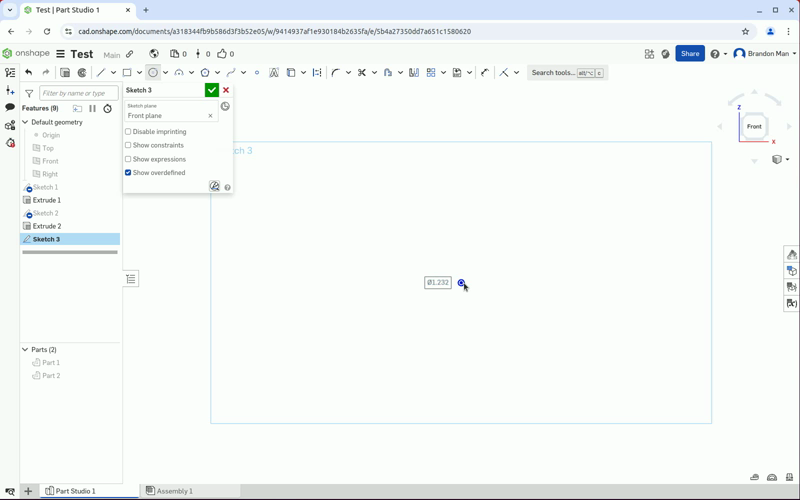
mouse_move(458, 283)
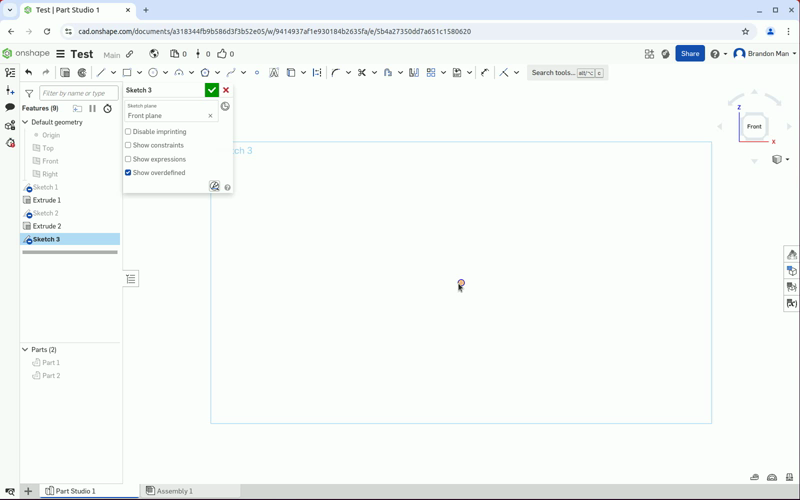
scroll(6)
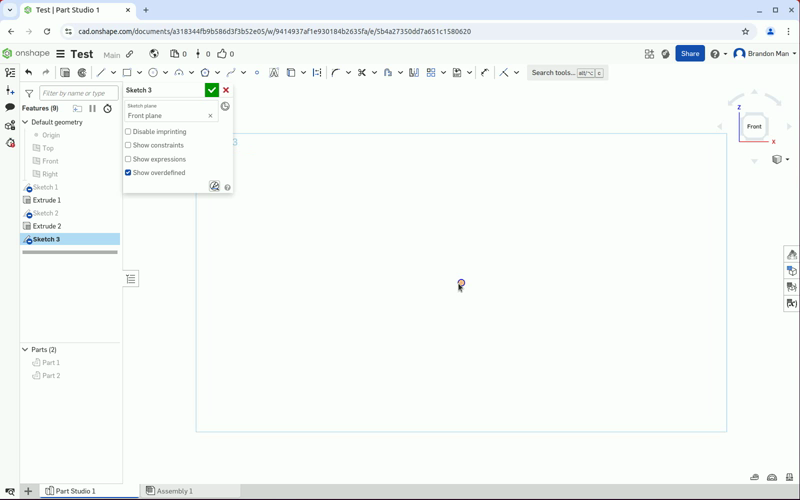
scroll(6)
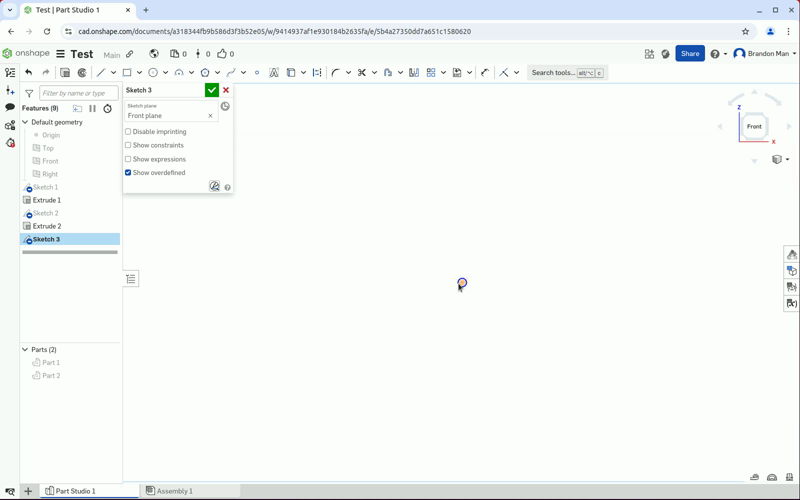
scroll(6)
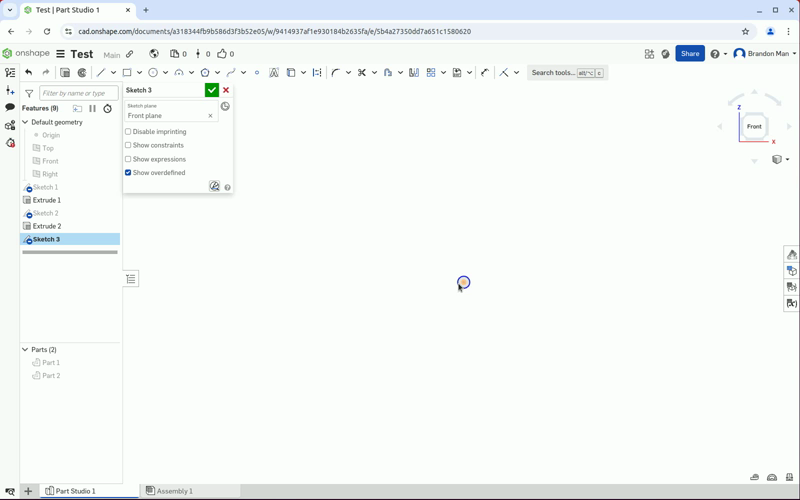
scroll(6)
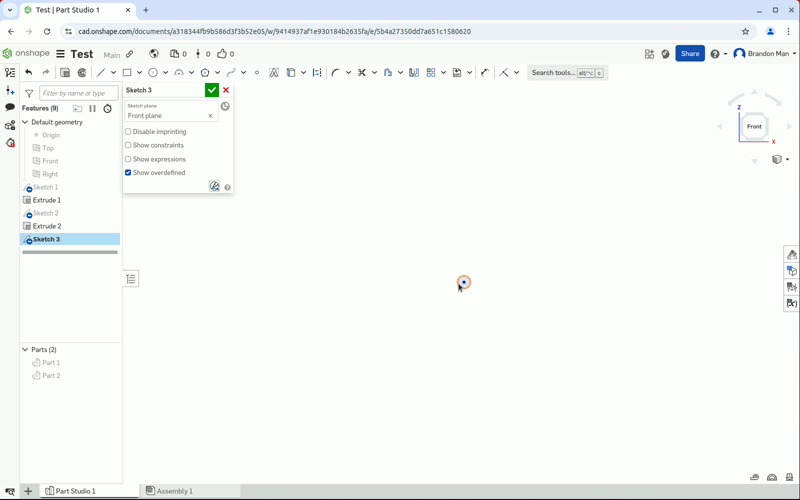
scroll(6)
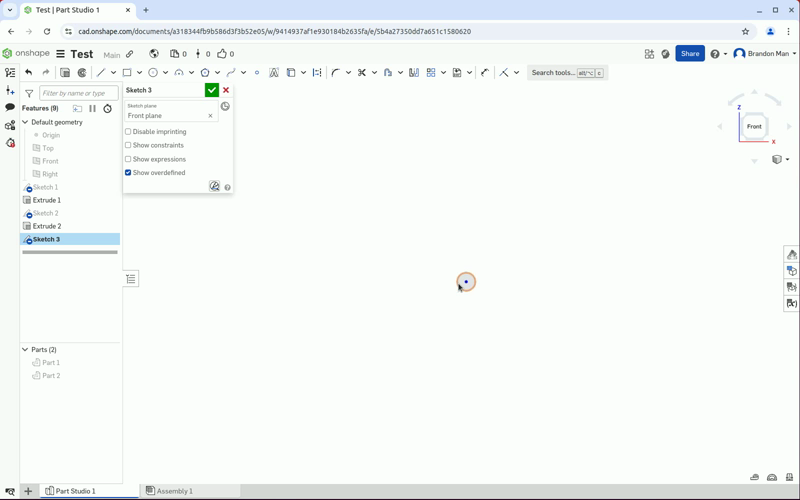
scroll(6)
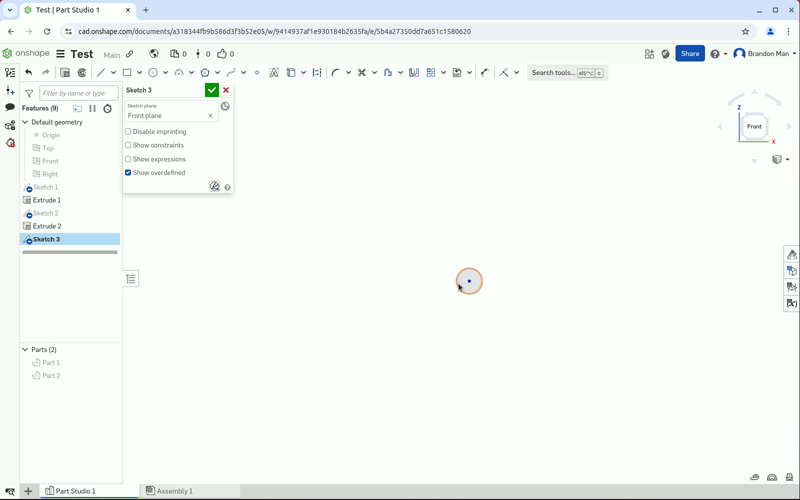
scroll(6)
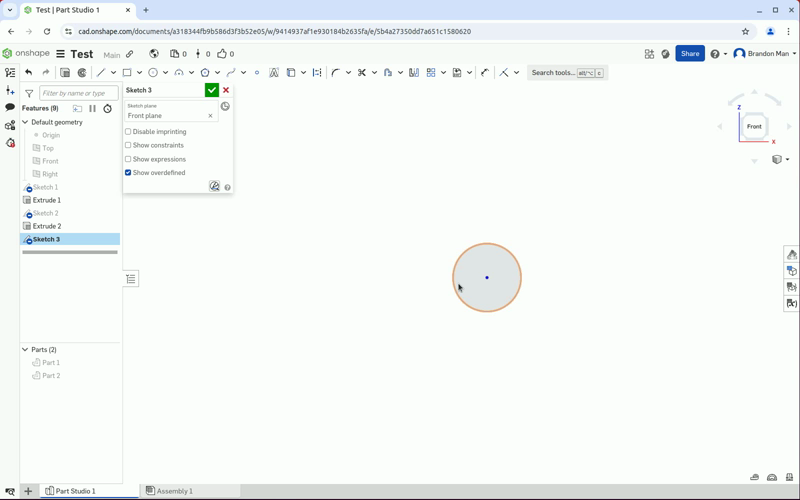
click(458, 283)
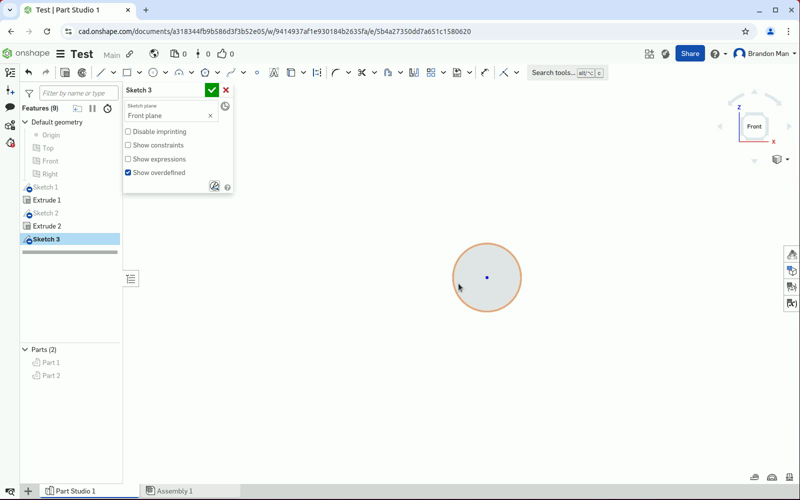
scroll(-6)
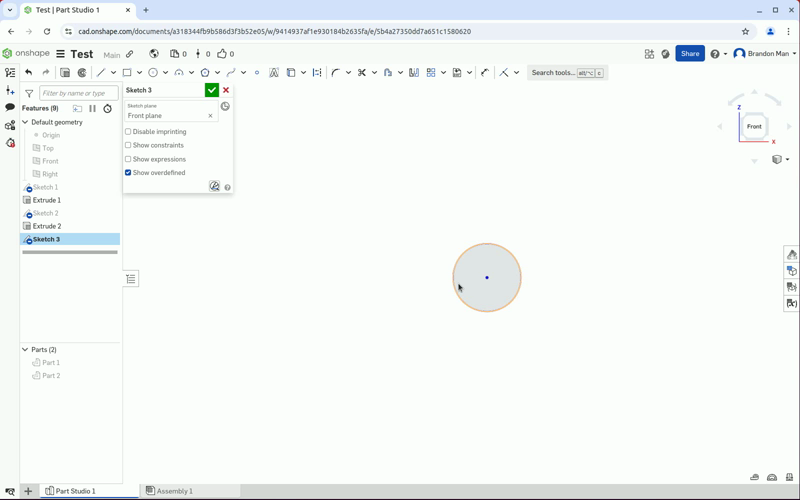
scroll(-6)
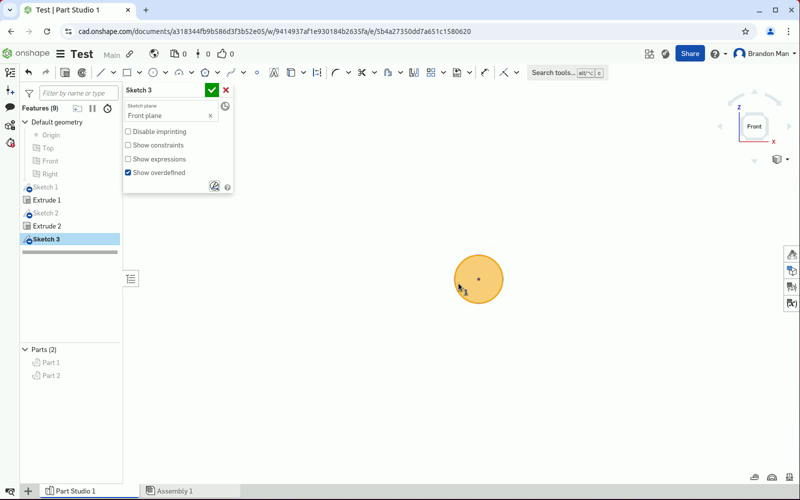
scroll(-6)
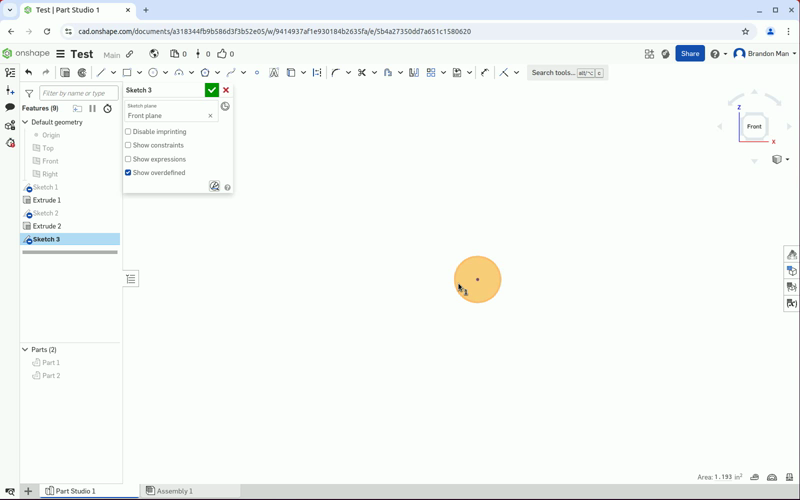
scroll(-6)
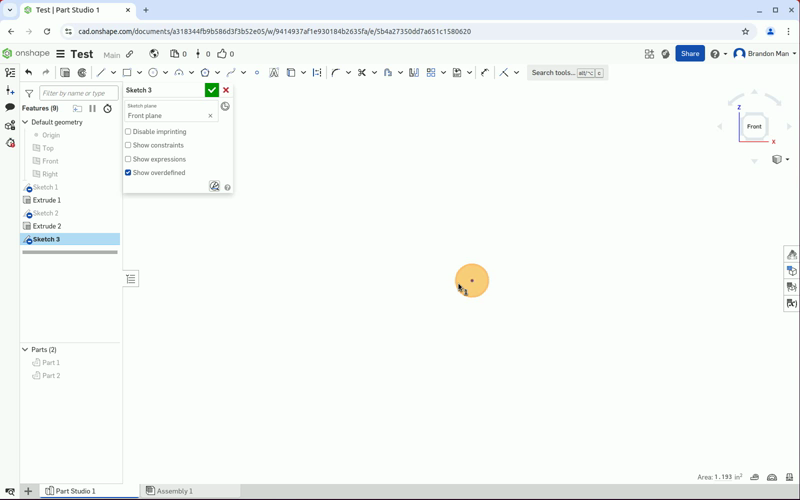
scroll(-6)
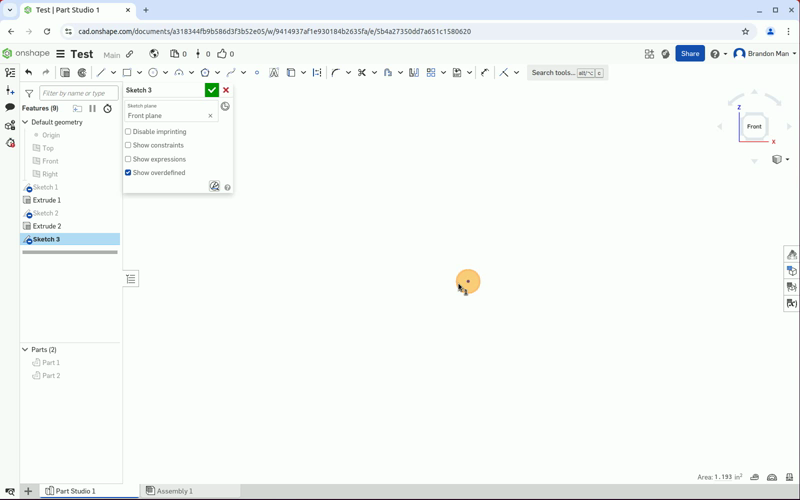
scroll(-6)
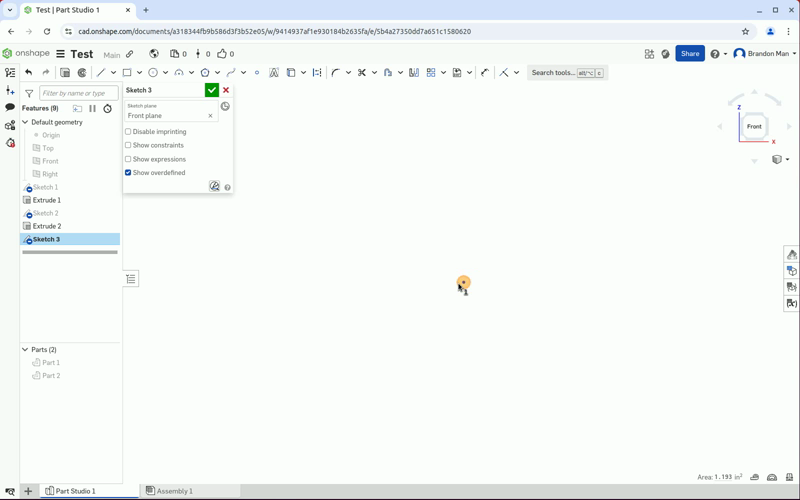
scroll(-6)
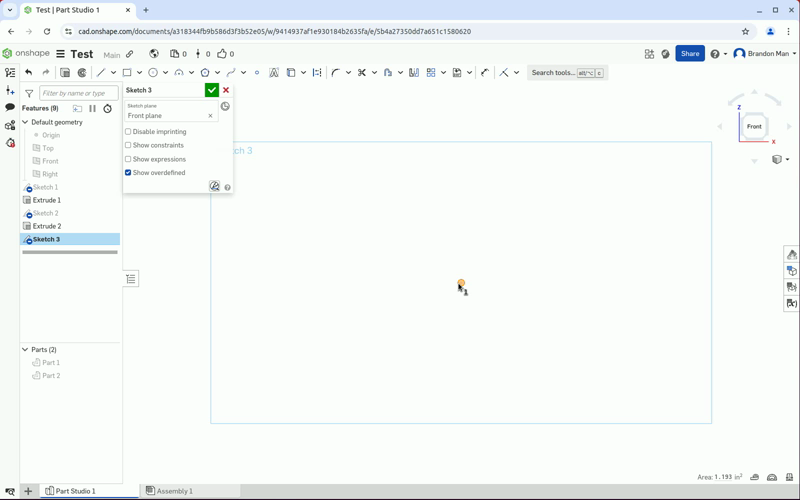
mouse_move(73, 352)
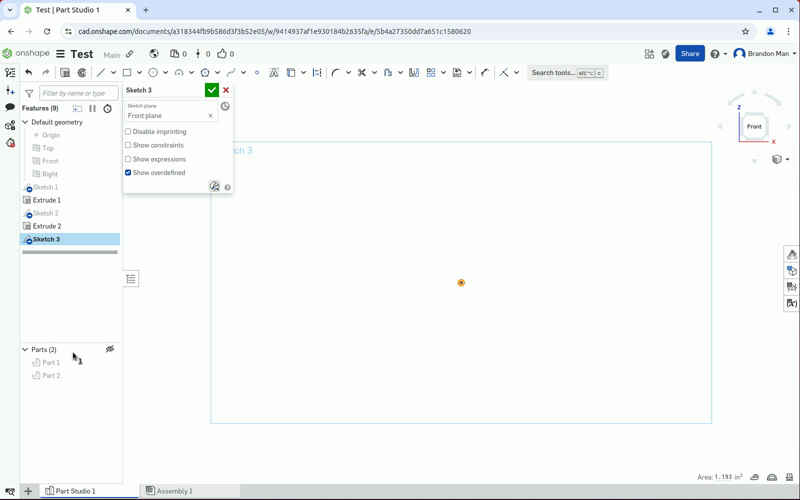
key(shift+y)
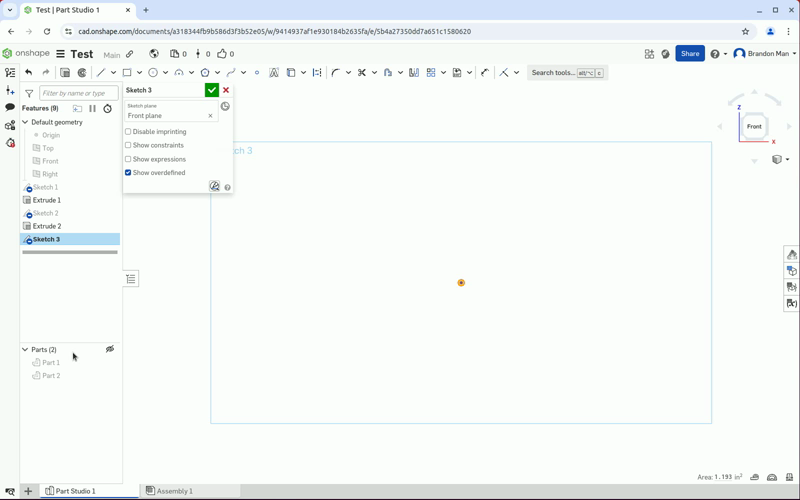
key(shift+e)
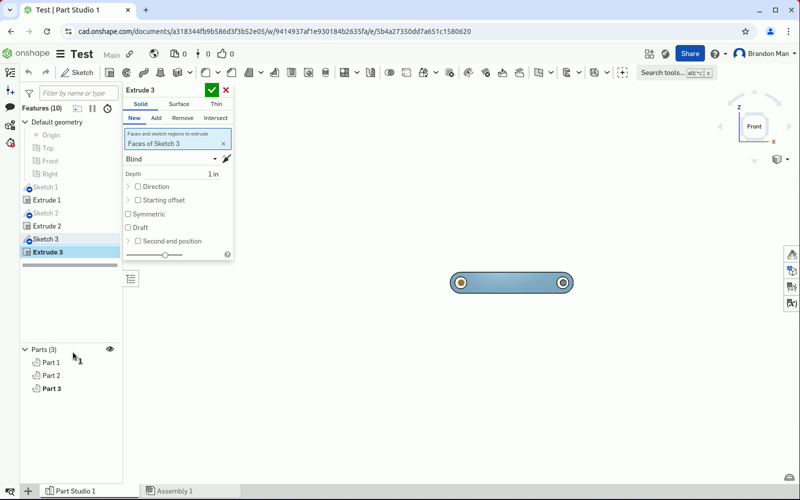
mouse_move(143, 106)
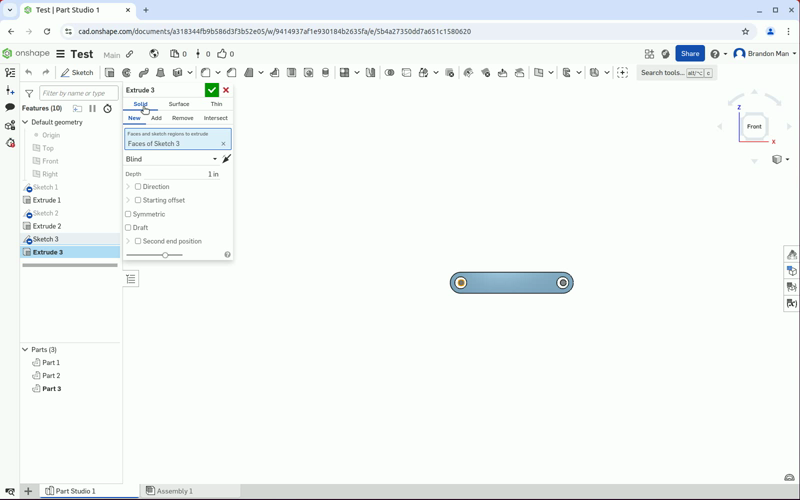
click(143, 106)
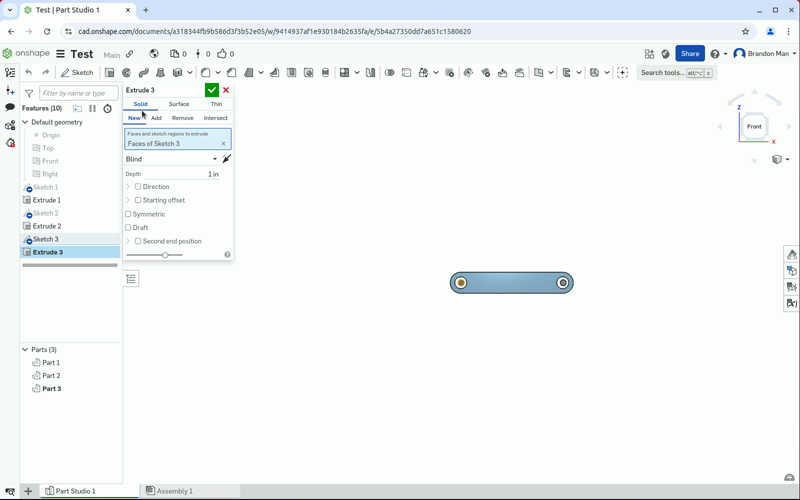
mouse_move(137, 120)
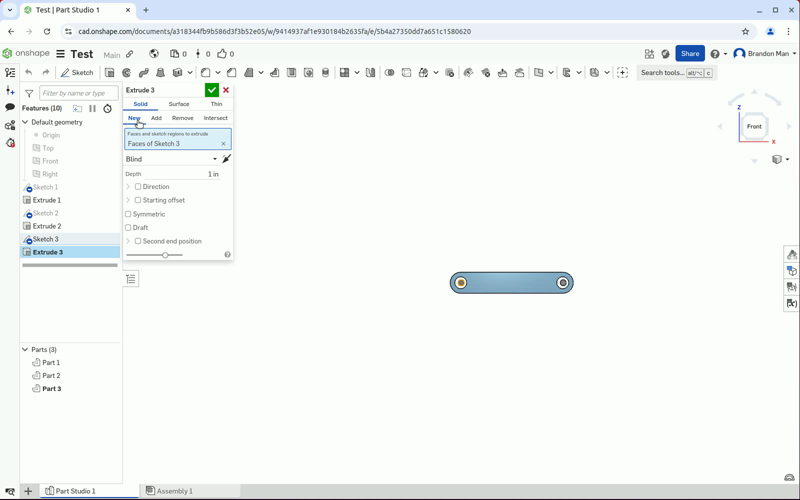
click(137, 120)
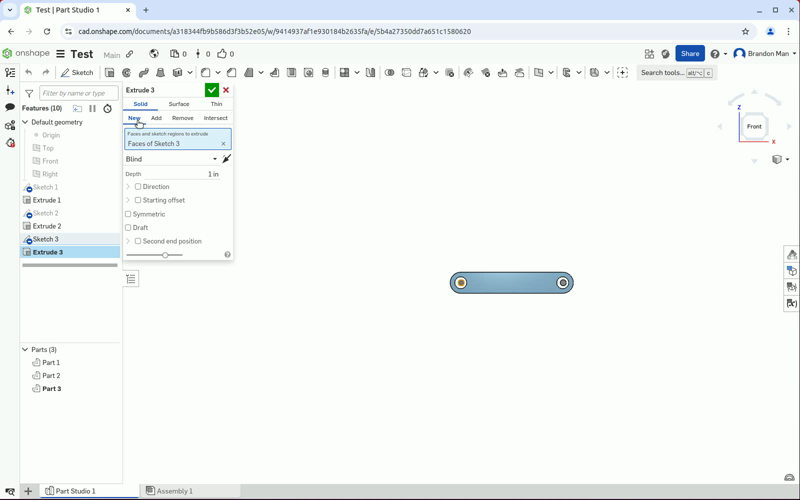
key(tab, 4)
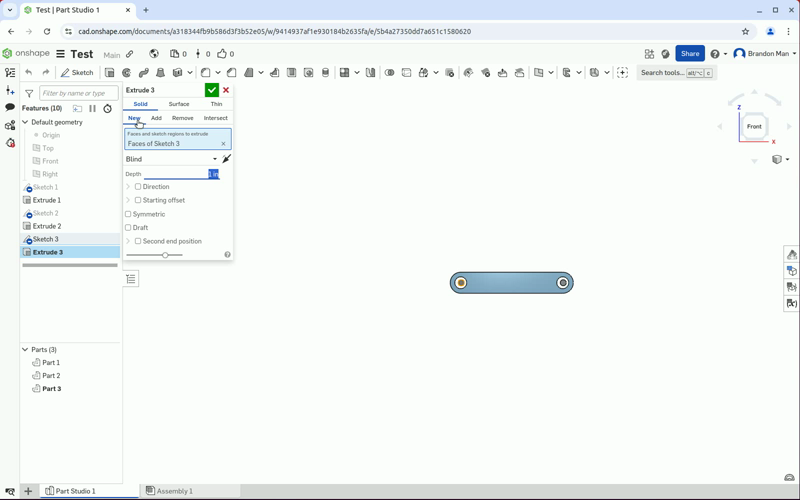
text(2.648)
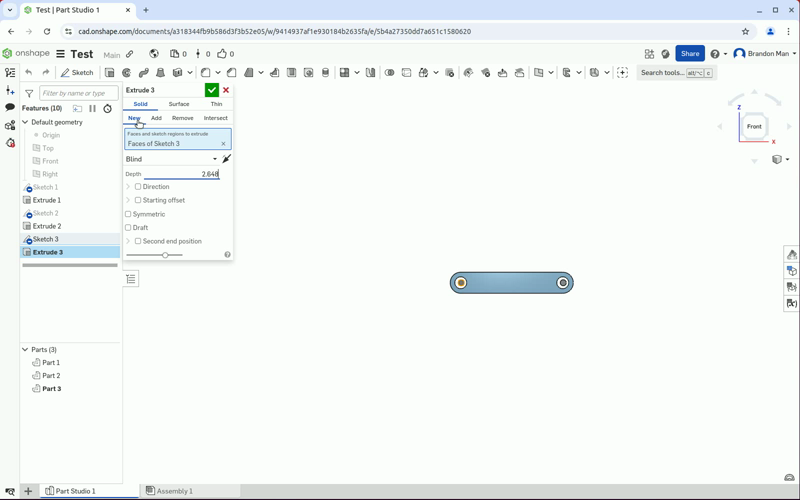
key(enter)
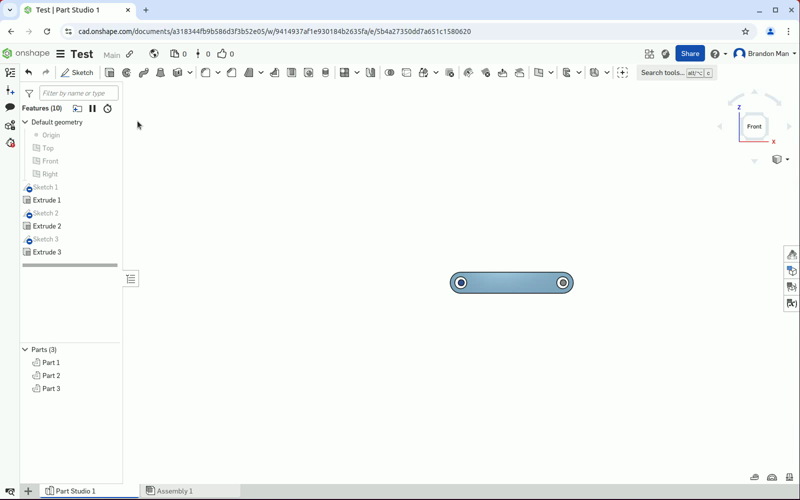
key(shift+h)
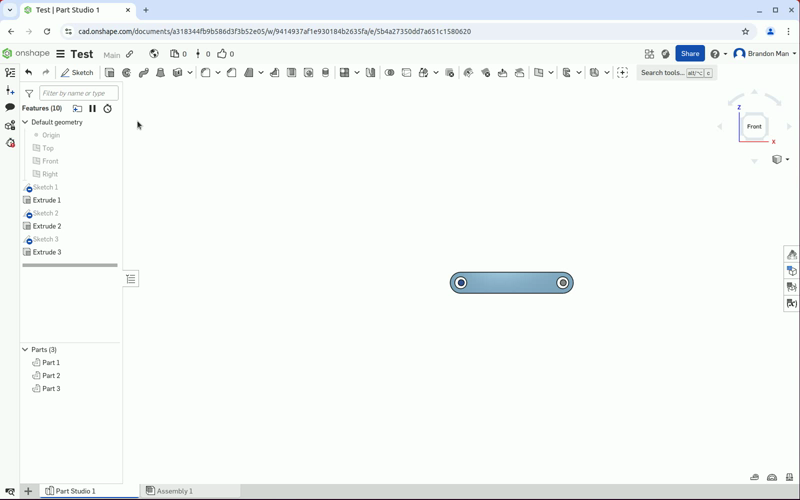
key(shift+h)
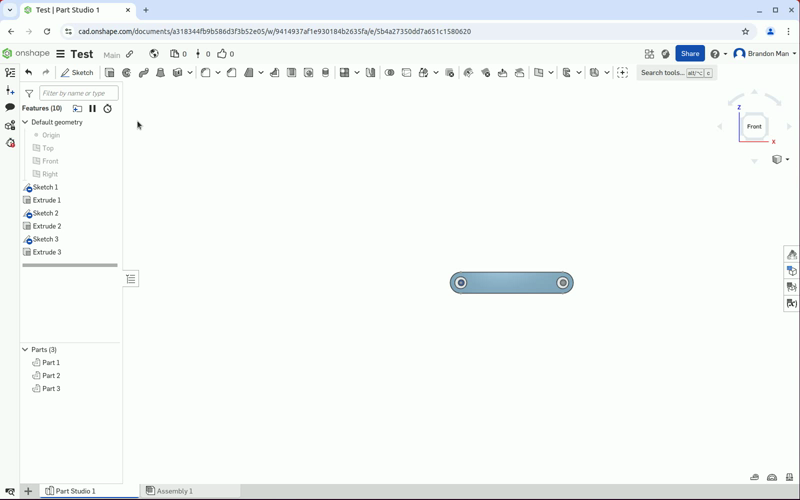
key(shift+7)
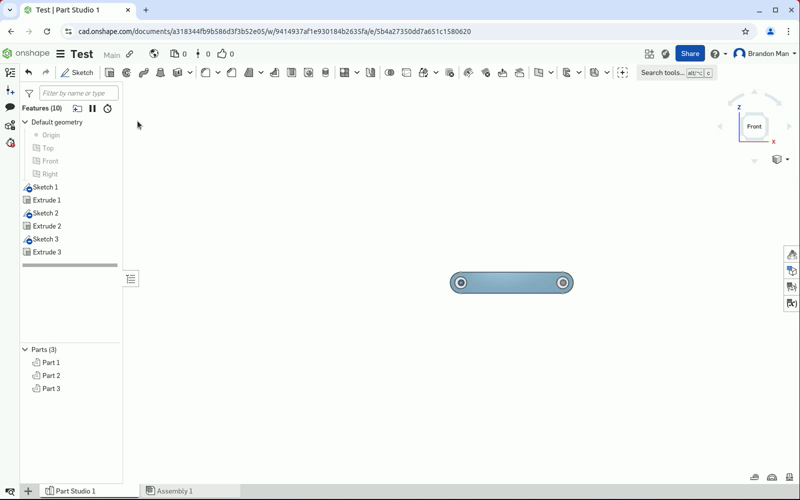
key(left, 2)
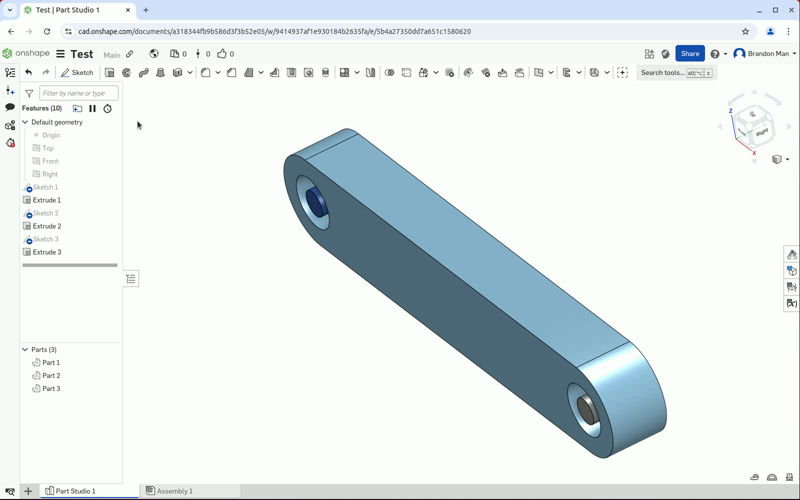
key(down, 2)
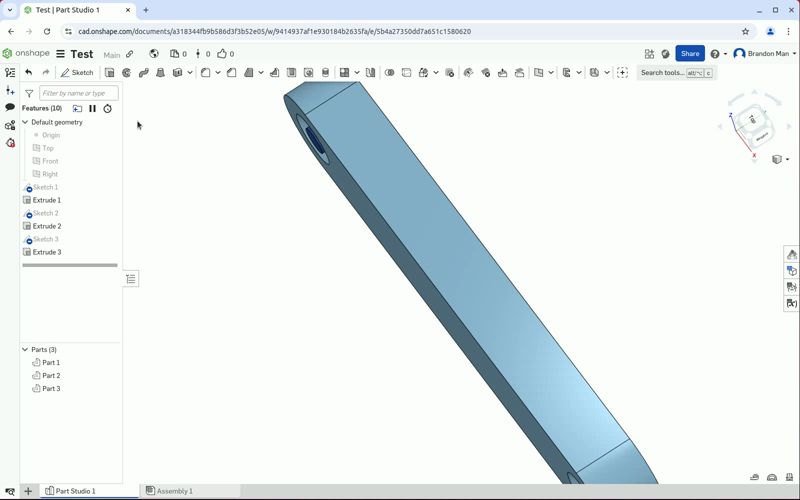
key(up, 2)
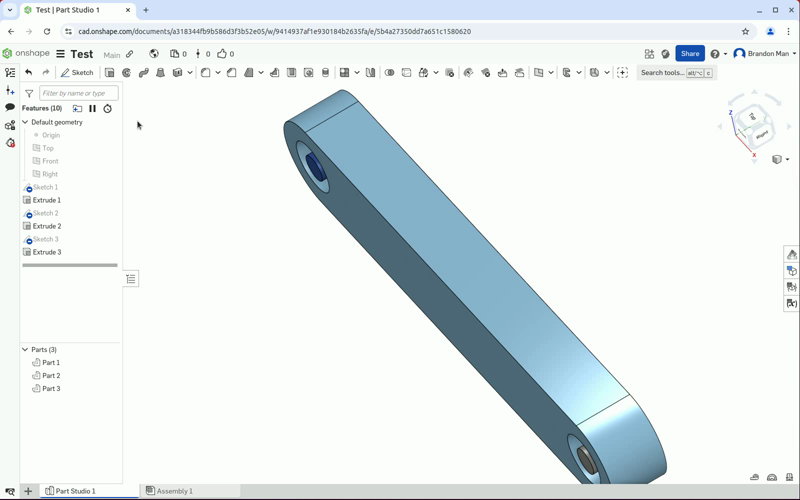
key(right, 2)
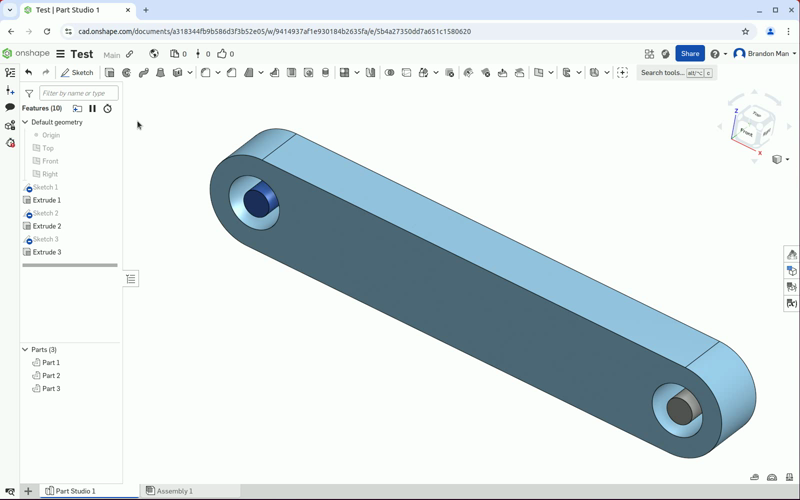
mouse_move(73, 189)
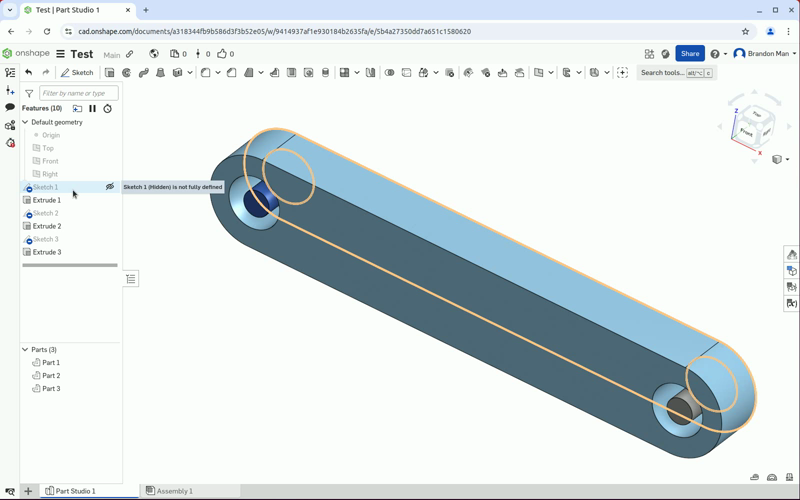
click(73, 189)